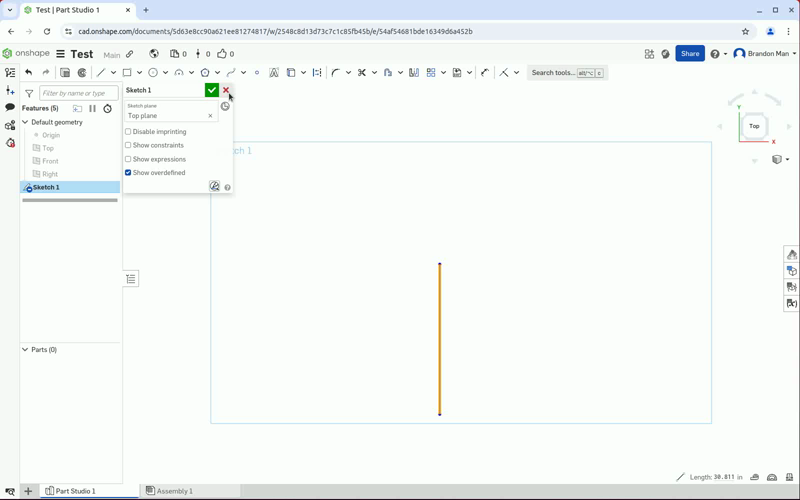
key(shift+h)
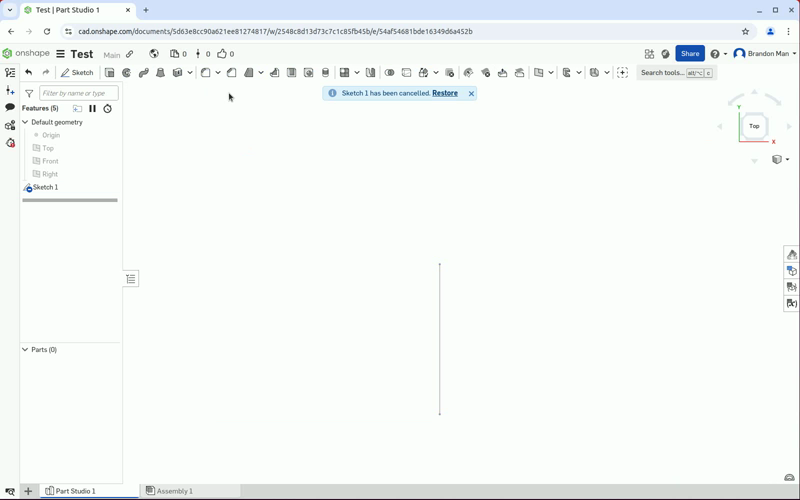
key(shift+s)
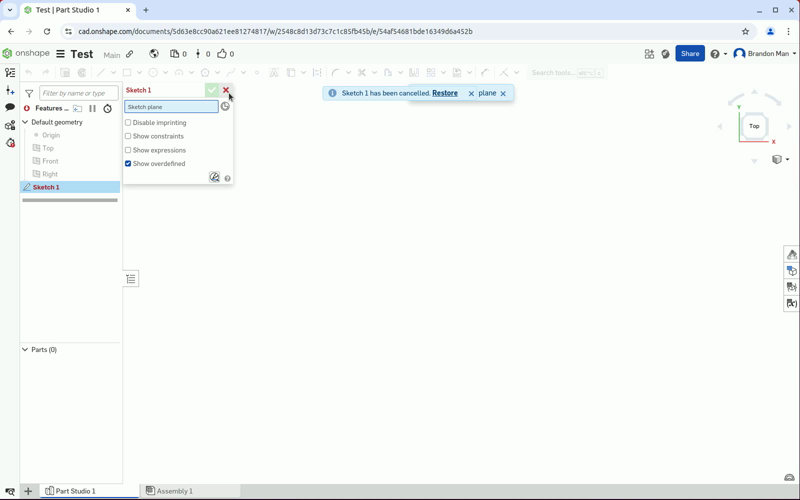
mouse_move(73, 150)
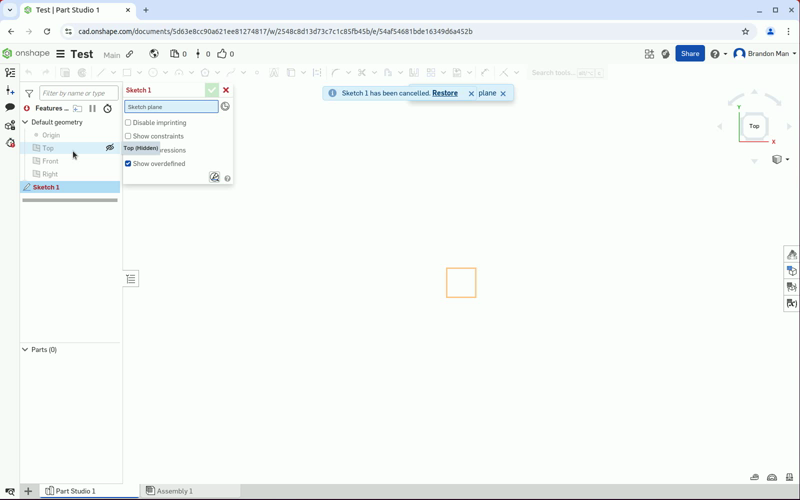
click(73, 150)
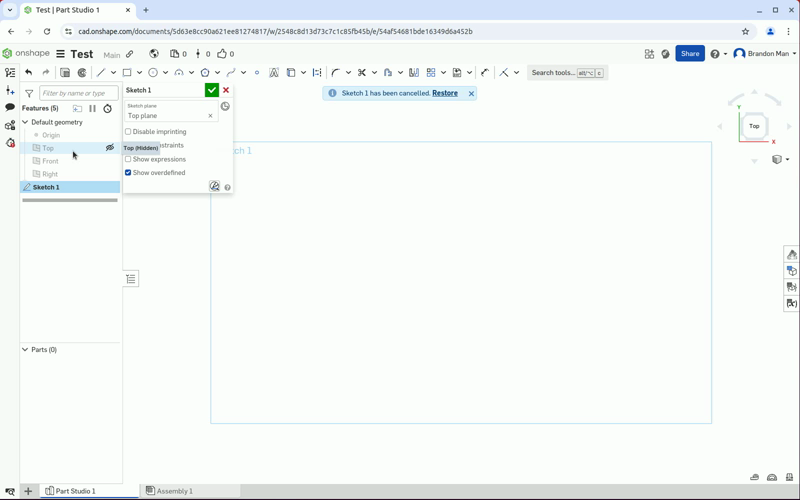
mouse_move(73, 352)
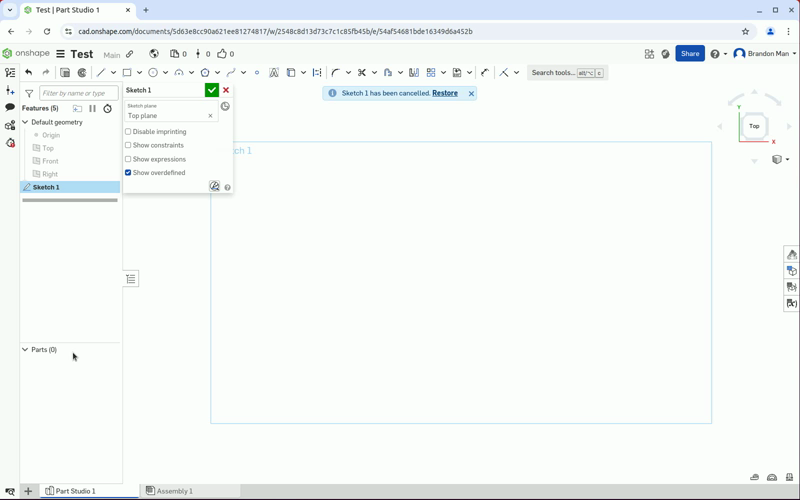
key(y)
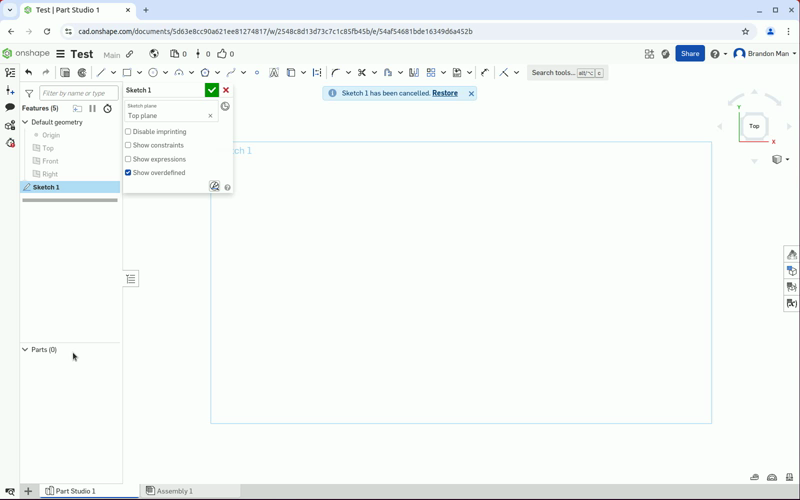
key(l)
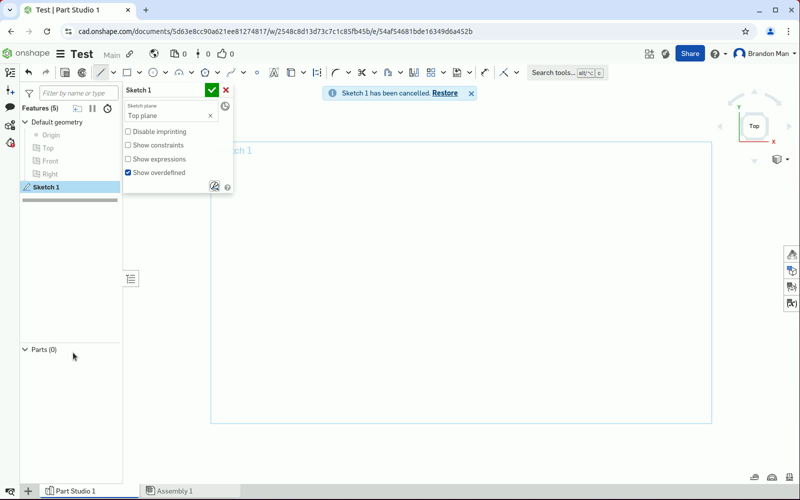
key_down(shift)
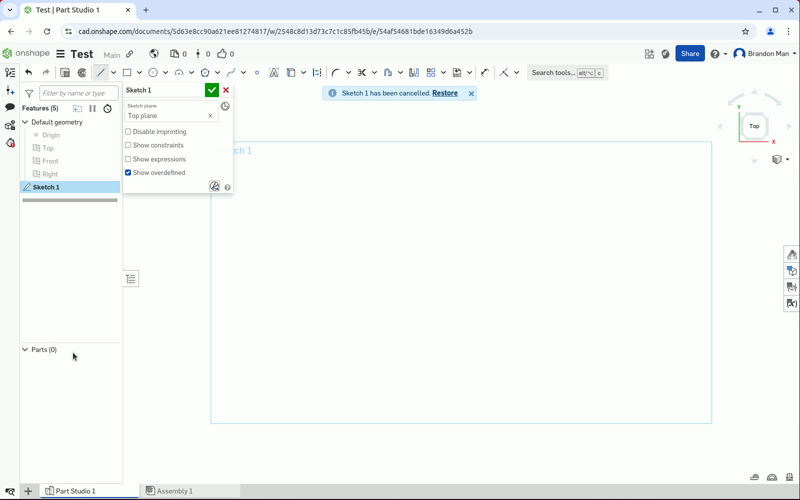
mouse_move(384, 316)
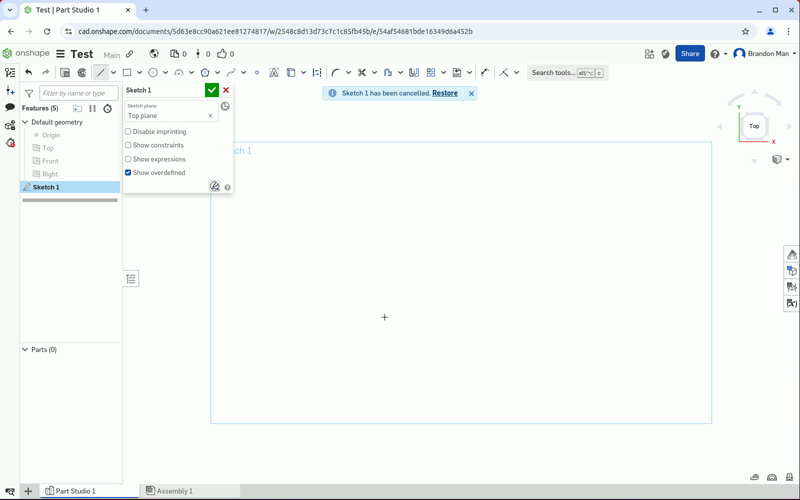
click(384, 316)
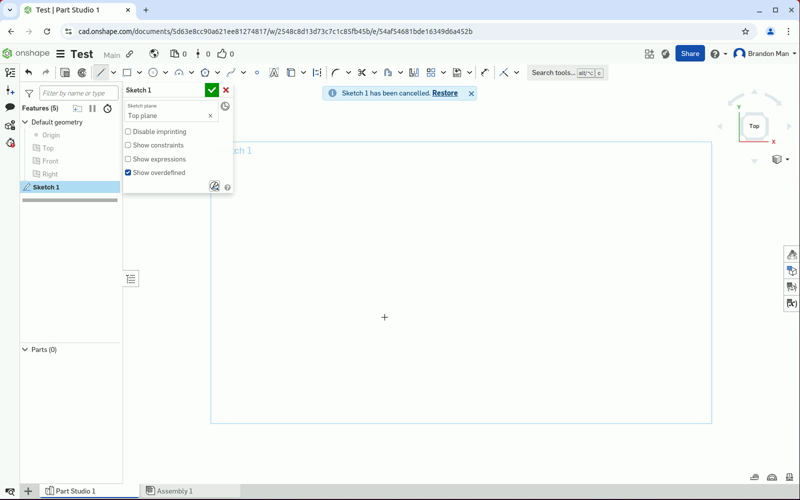
key_up(shift)
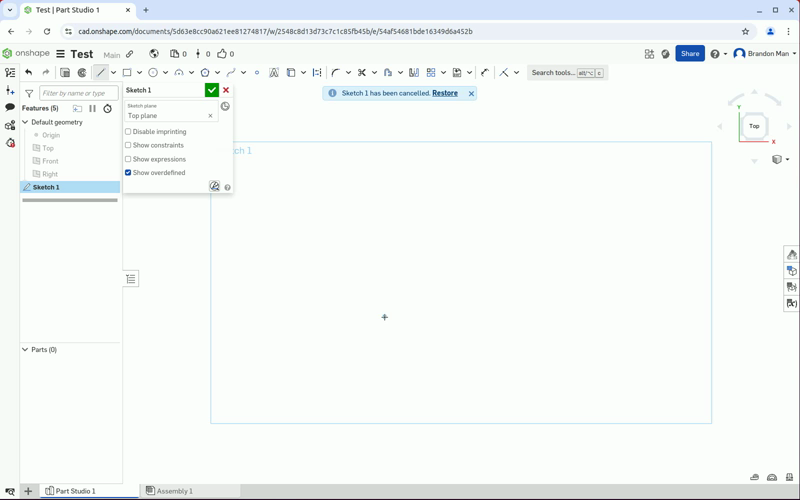
key_down(shift)
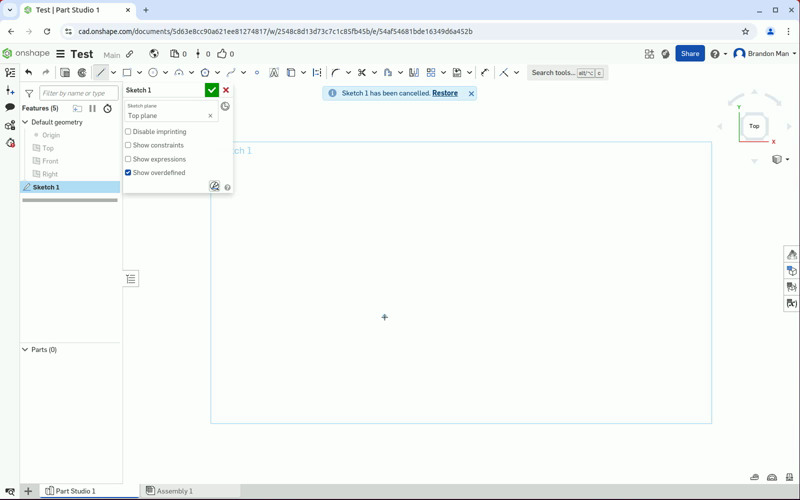
mouse_move(545, 316)
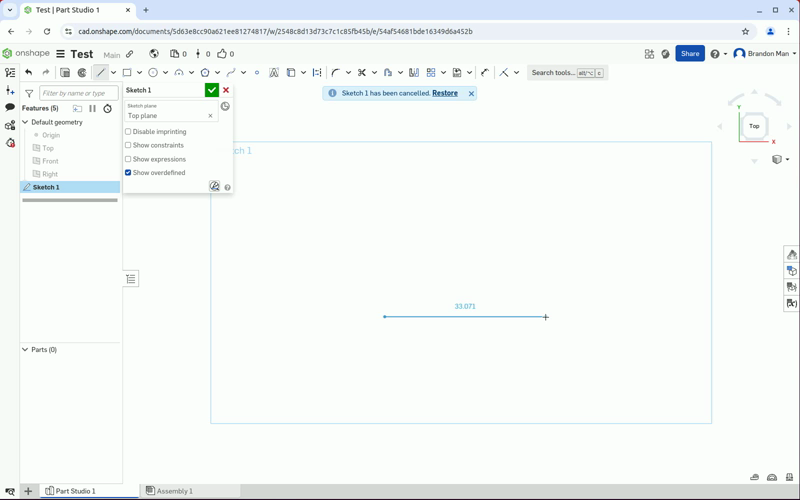
click(545, 316)
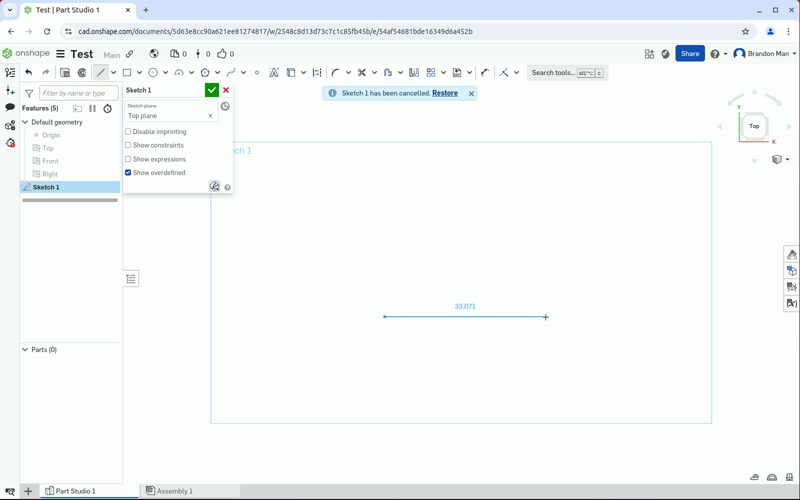
key_up(shift)
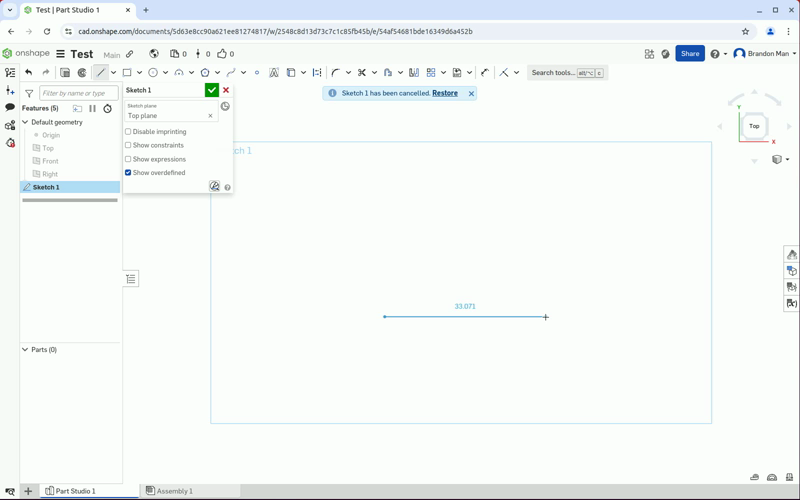
key_down(shift)
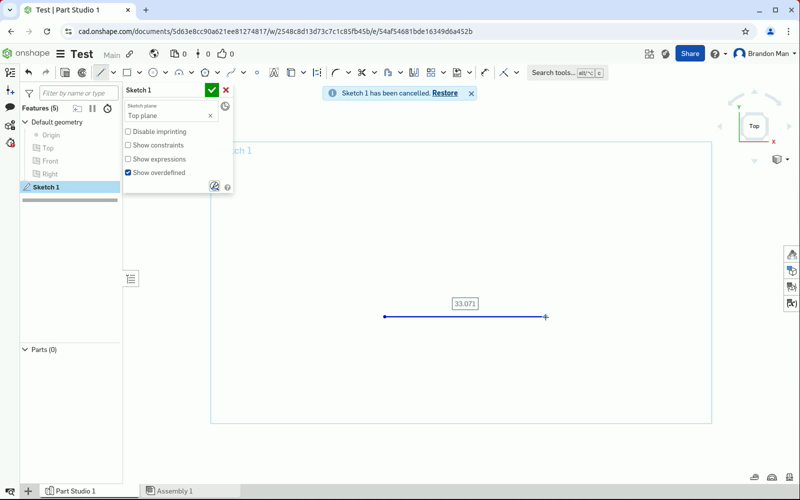
mouse_move(575, 316)
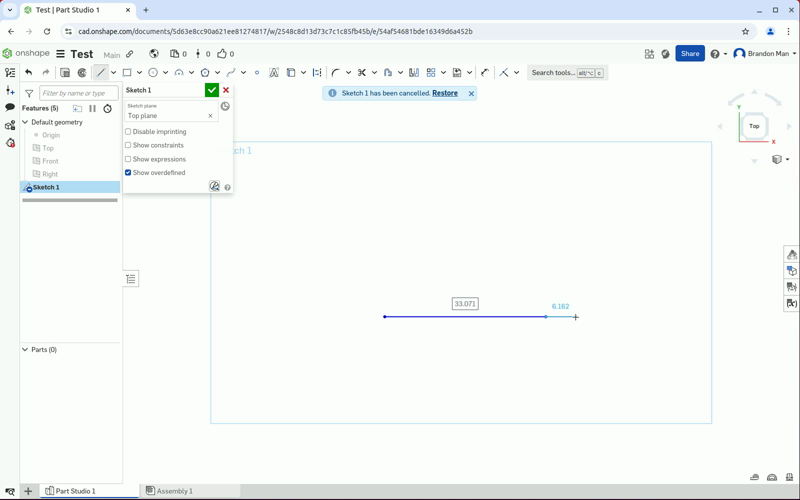
mouse_move(545, 288)
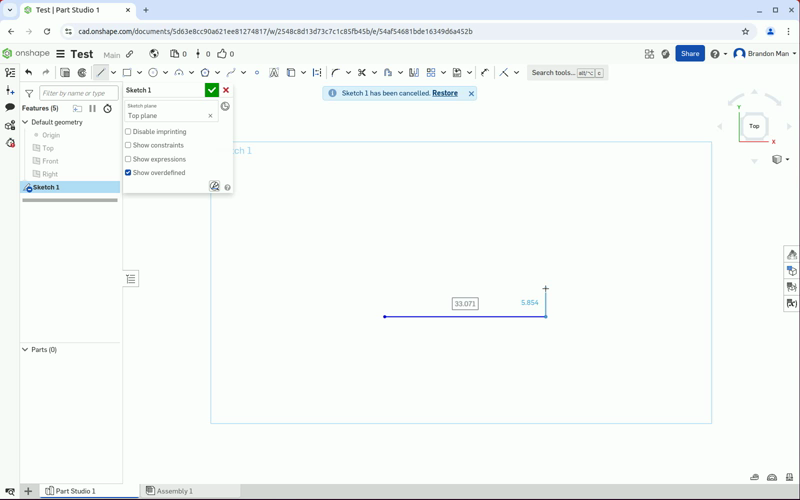
click(545, 288)
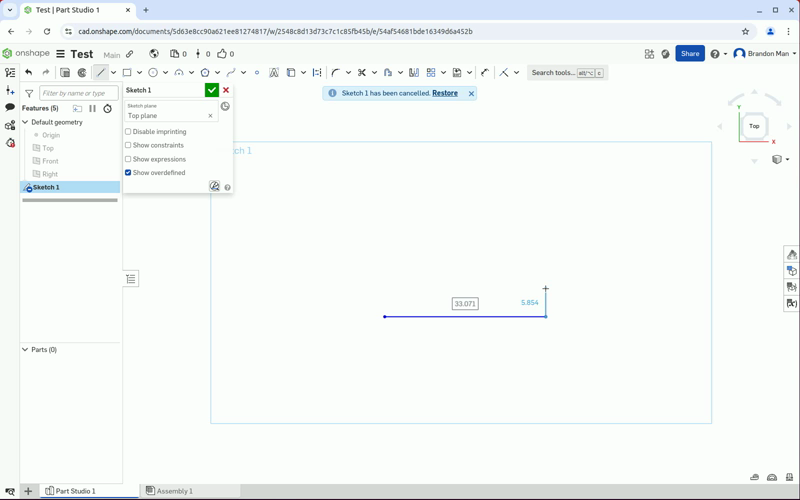
key_up(shift)
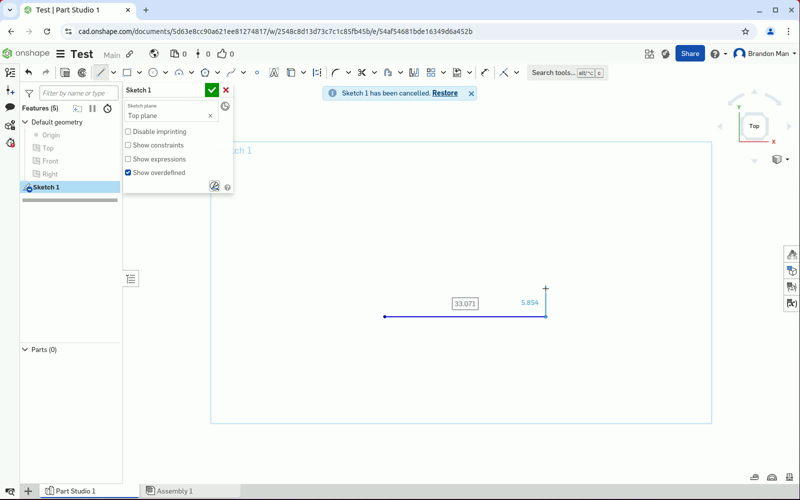
key_down(shift)
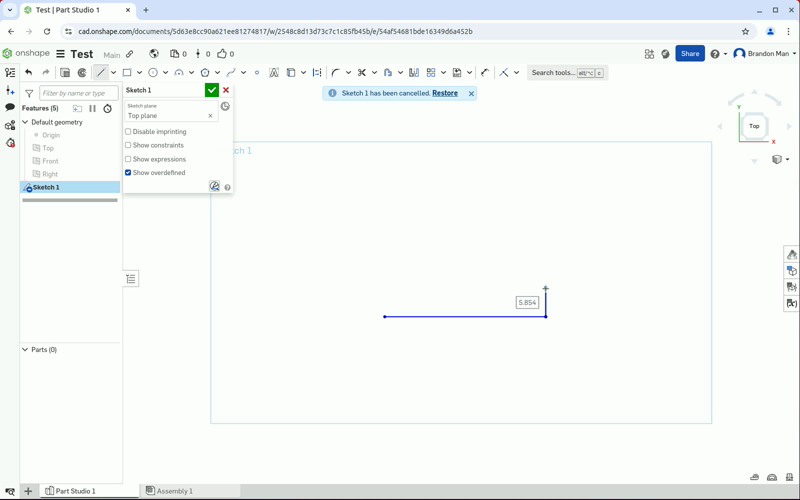
mouse_move(384, 288)
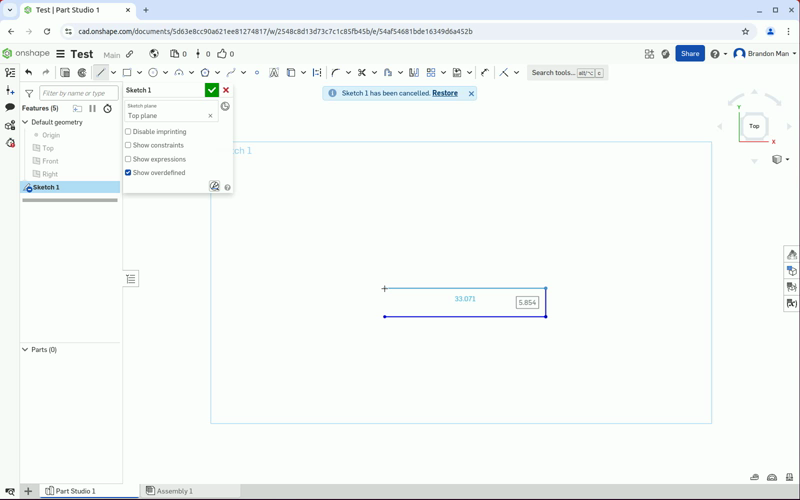
click(384, 288)
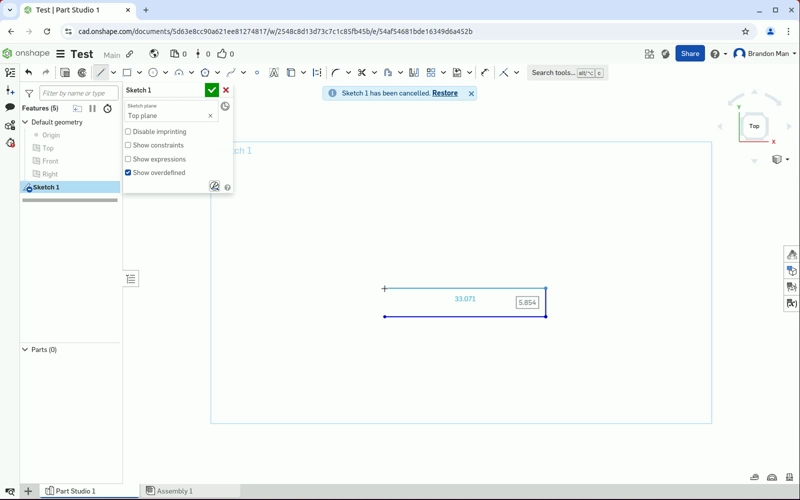
key_up(shift)
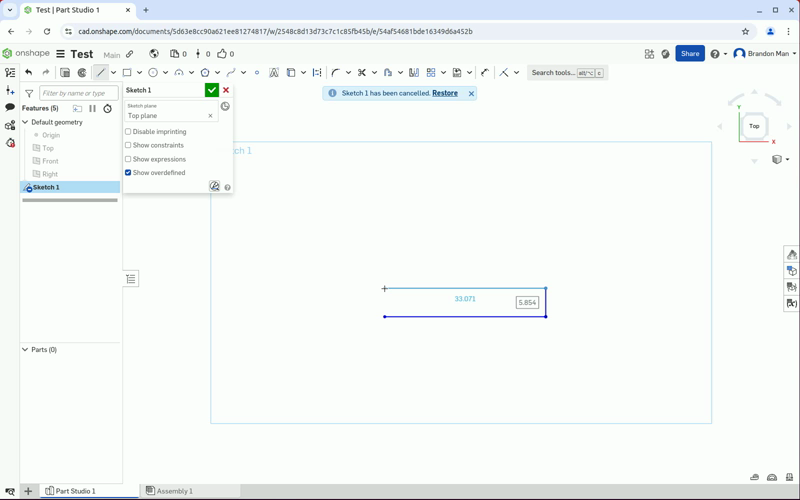
mouse_move(414, 288)
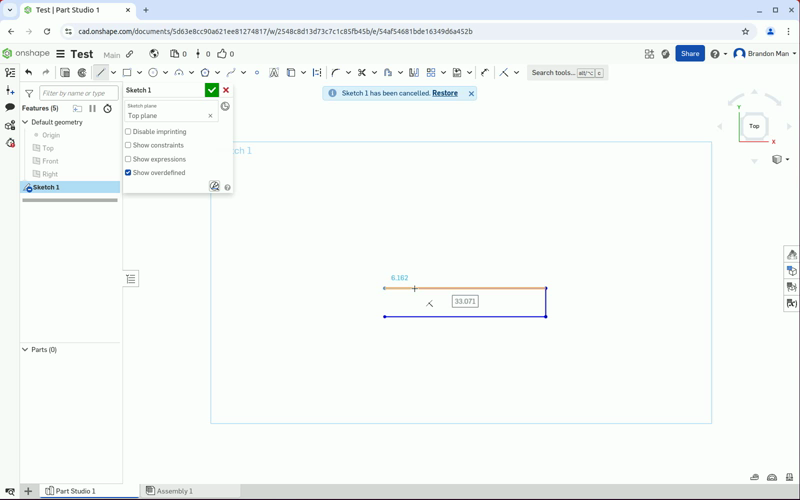
key_down(shift)
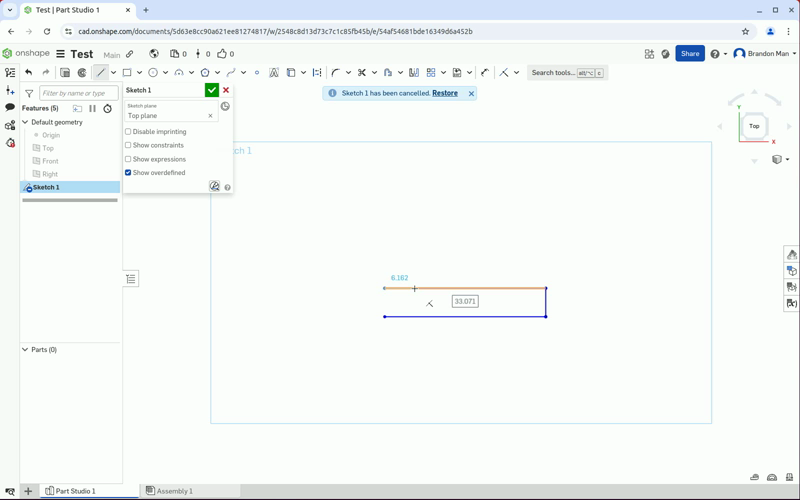
mouse_move(384, 316)
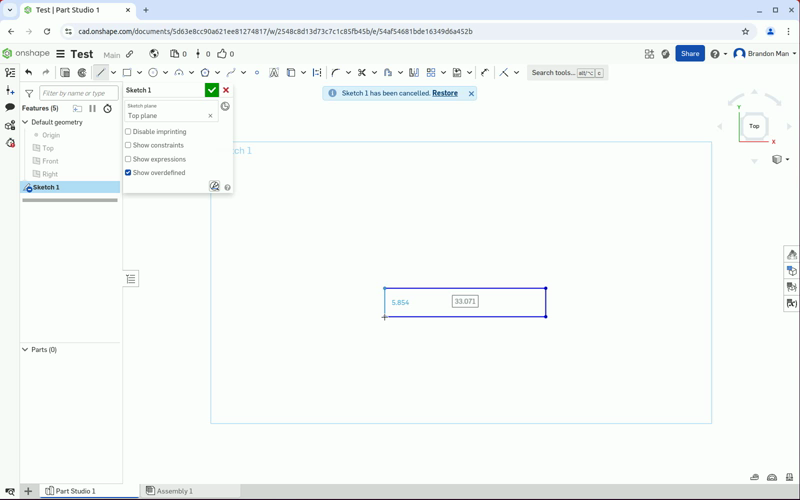
key_up(shift)
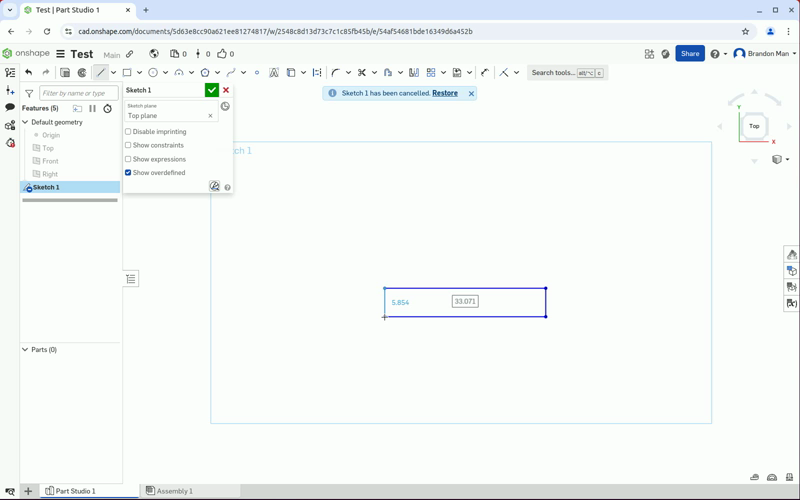
click(384, 316)
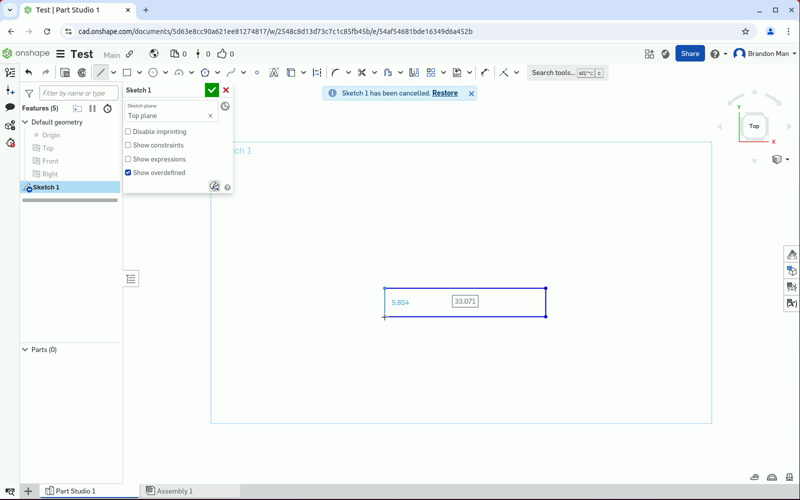
key(esc)
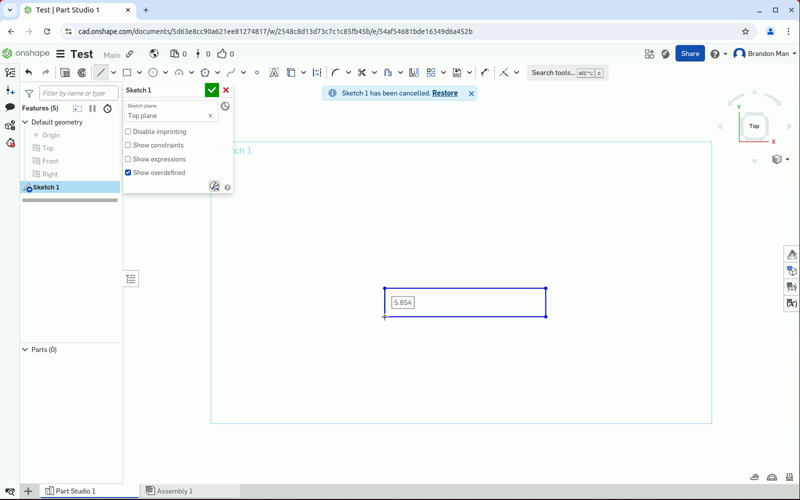
mouse_move(527, 296)
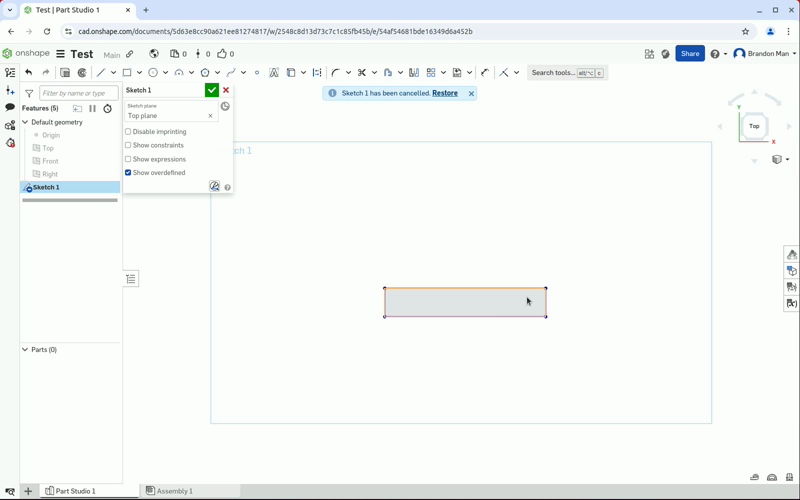
click(527, 296)
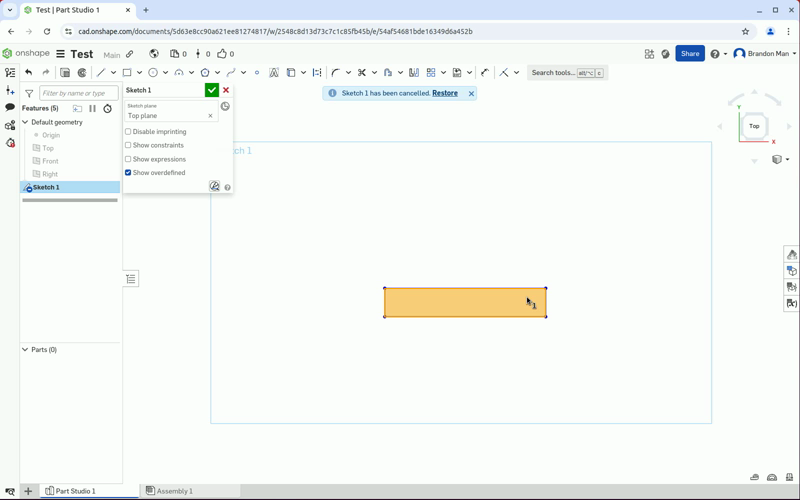
mouse_move(73, 352)
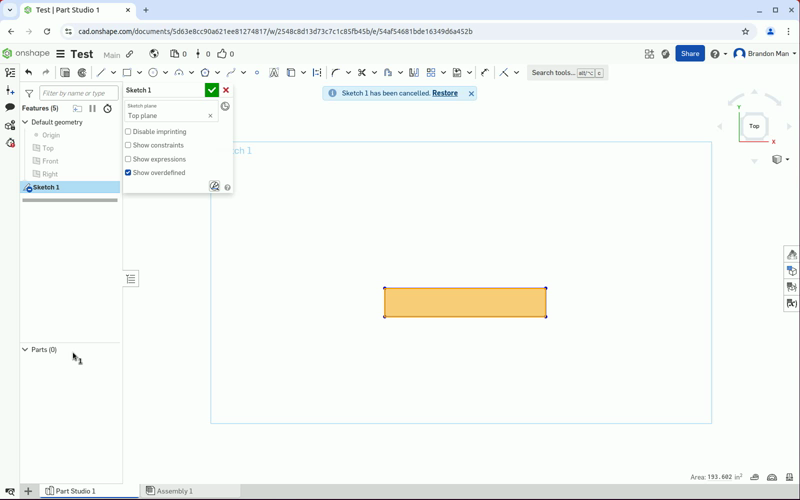
key(shift+y)
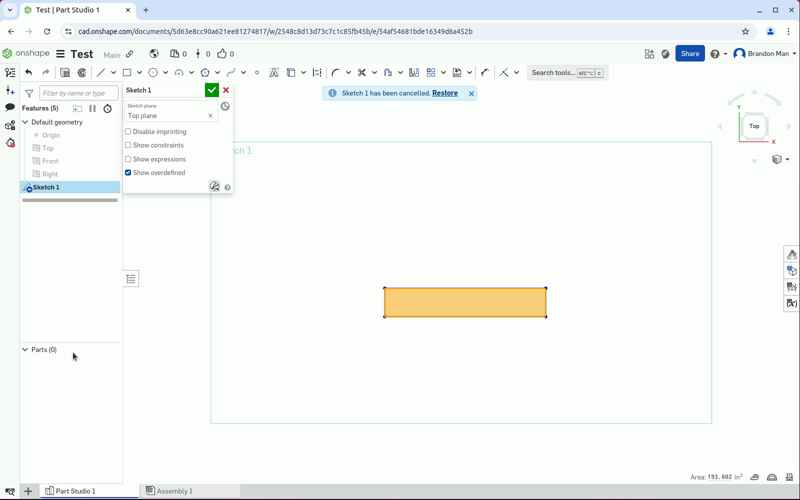
key(shift+e)
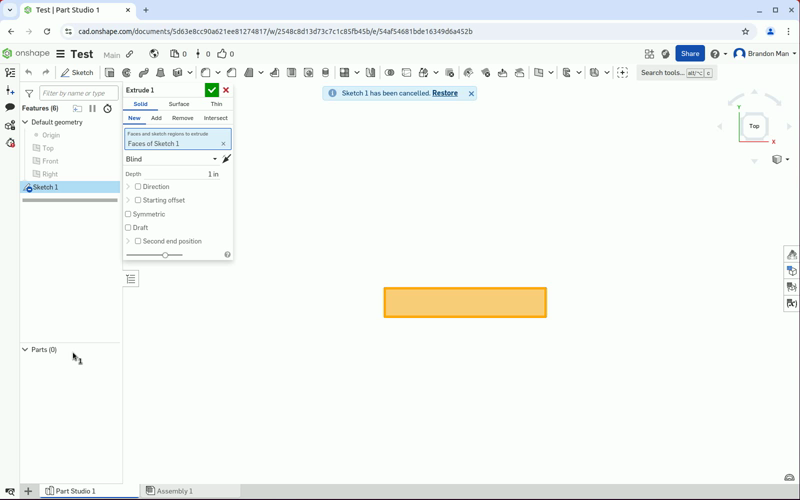
mouse_move(143, 106)
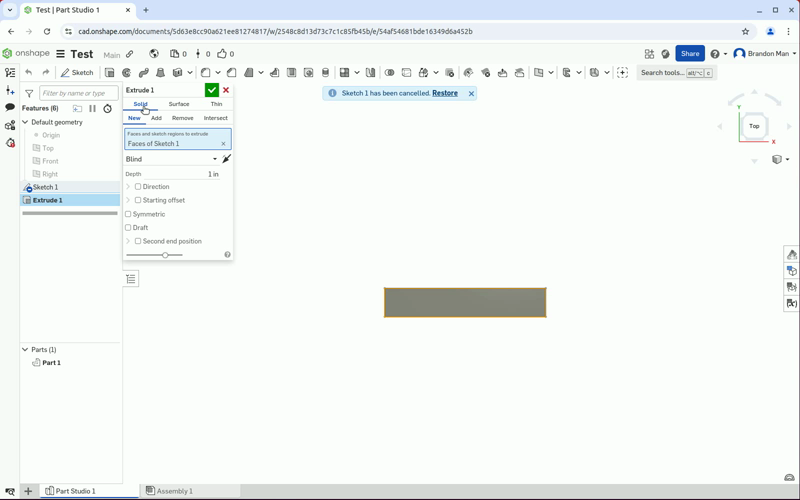
click(143, 106)
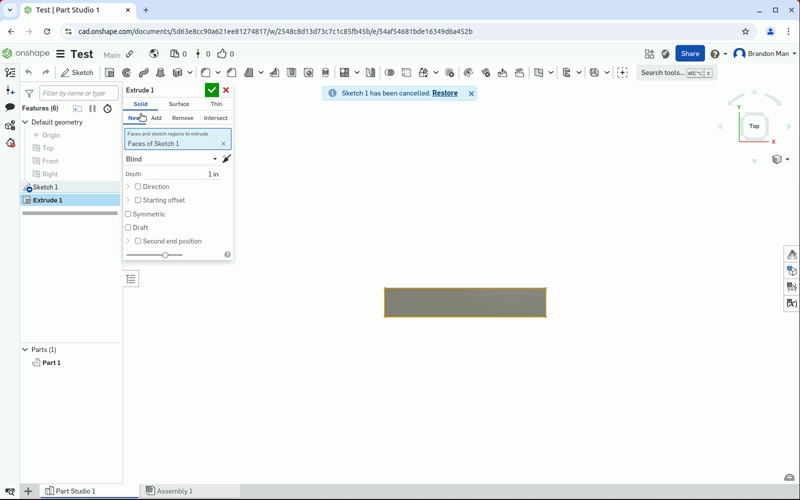
mouse_move(137, 120)
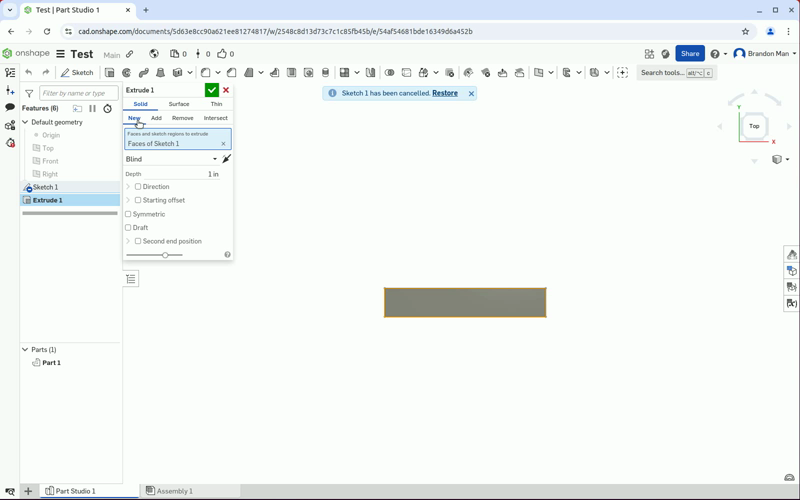
click(137, 120)
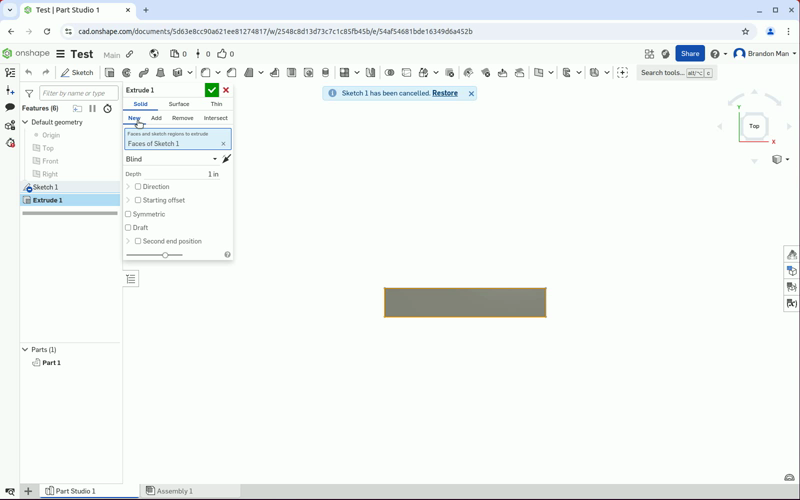
key(tab, 4)
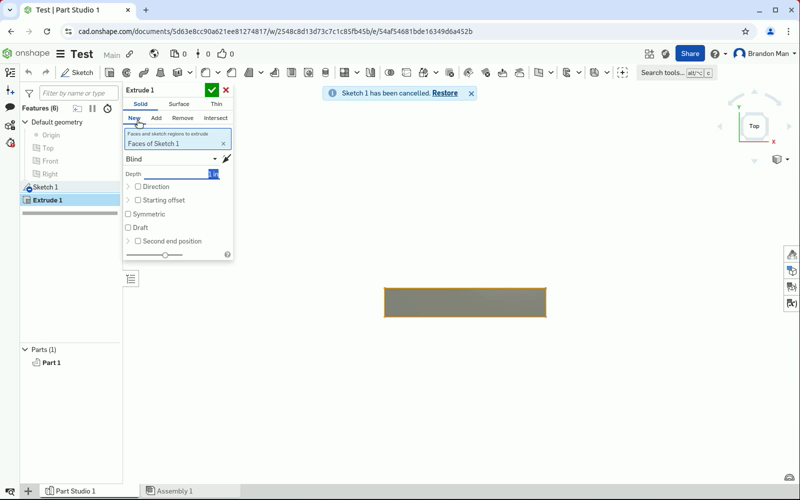
text(23.108)
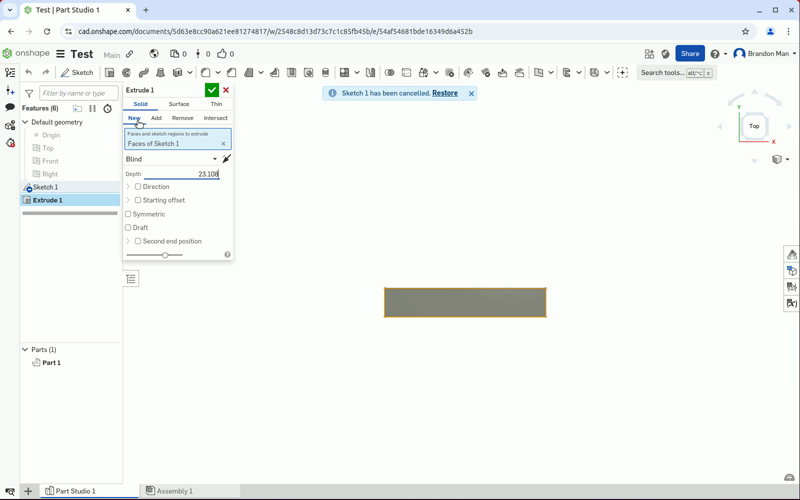
key(enter)
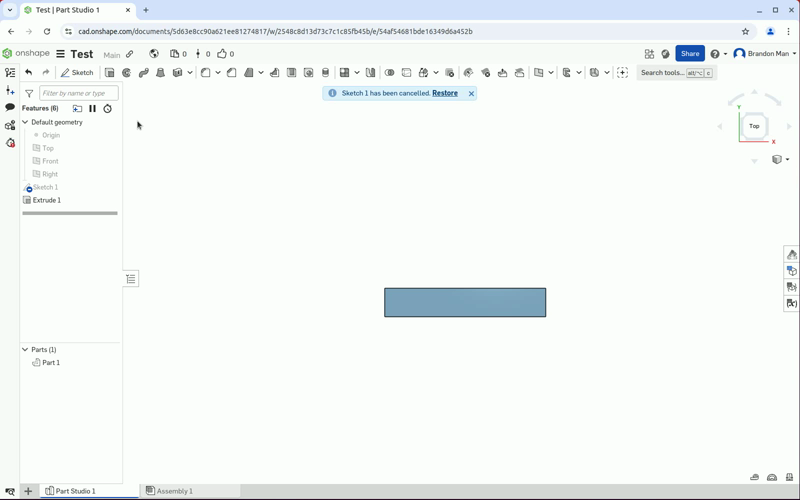
key(shift+h)
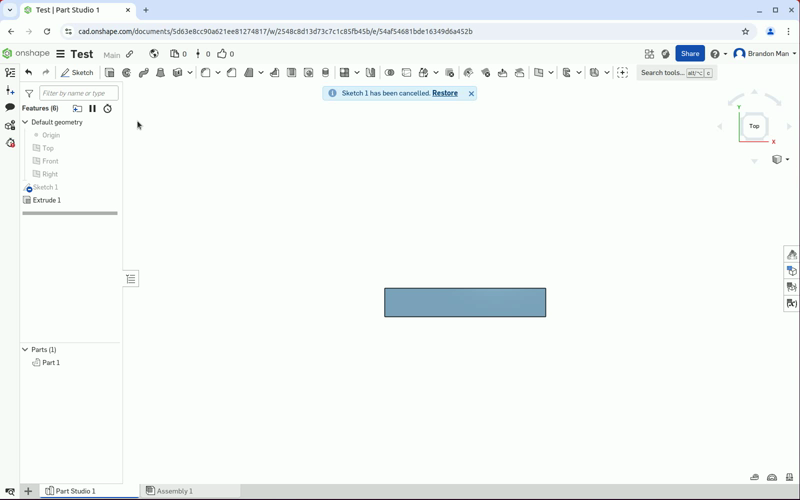
key(shift+h)
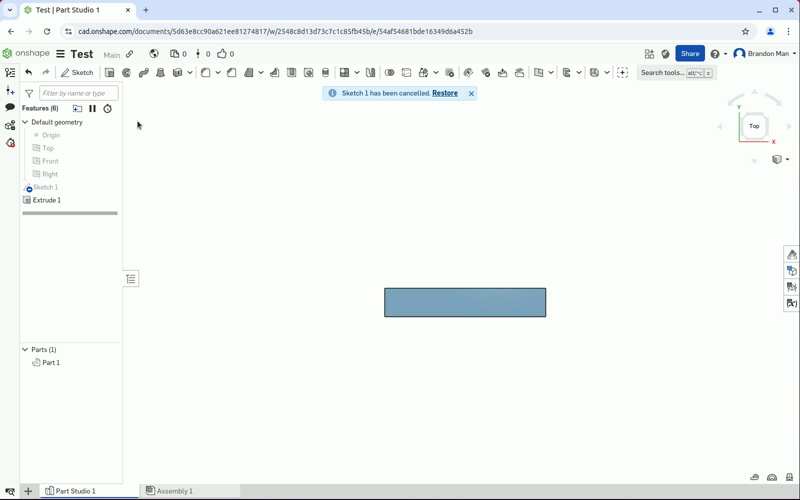
mouse_move(73, 189)
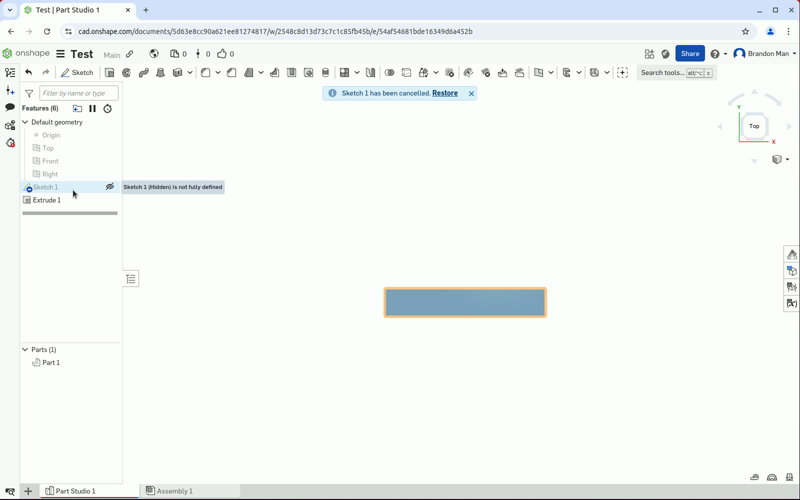
click(73, 189)
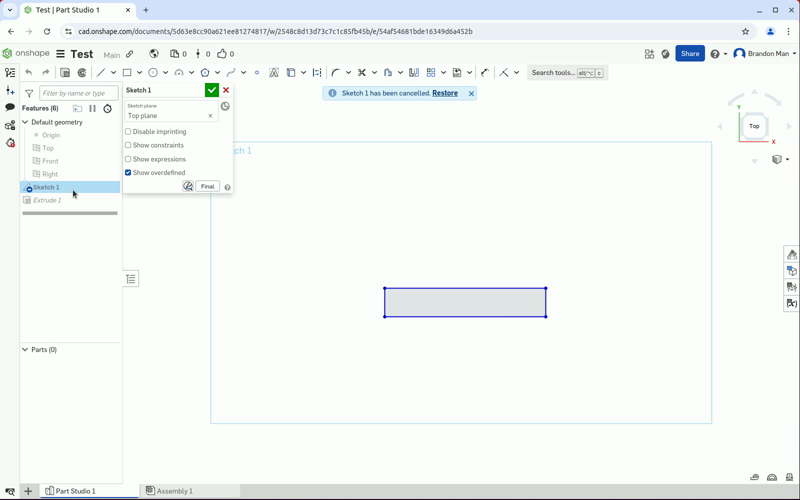
mouse_move(229, 92)
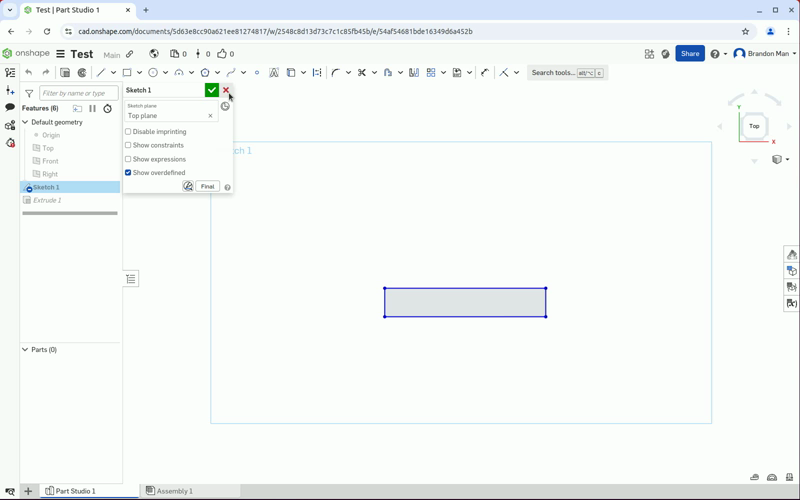
click(229, 92)
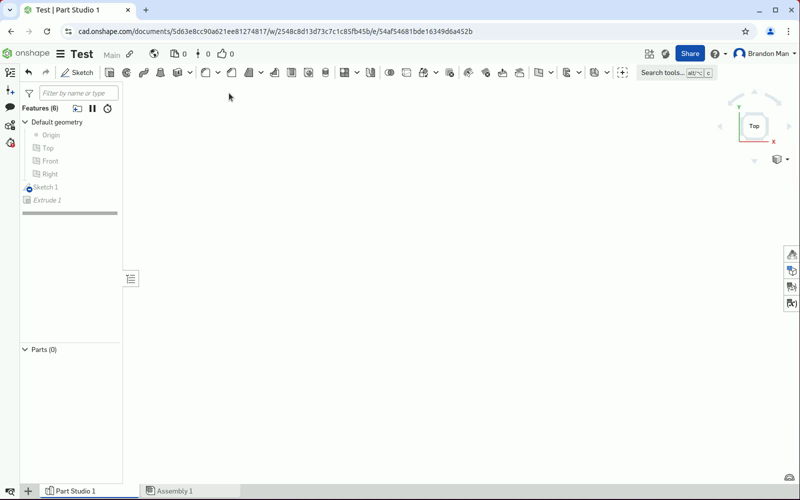
mouse_move(541, 75)
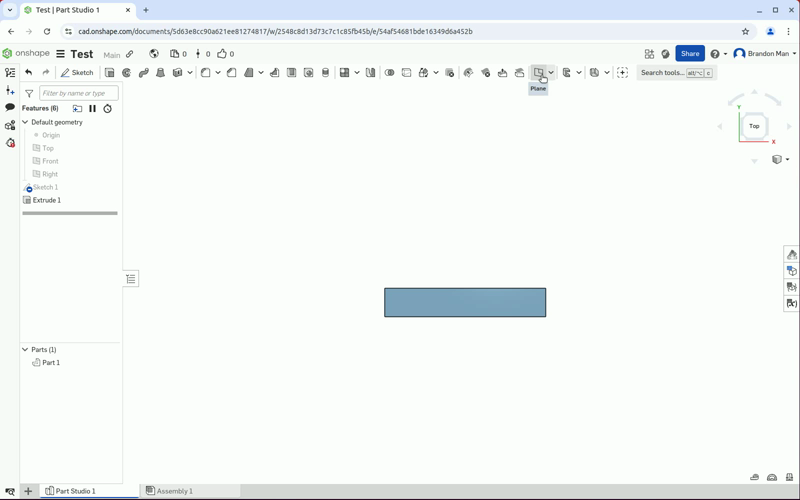
click(541, 75)
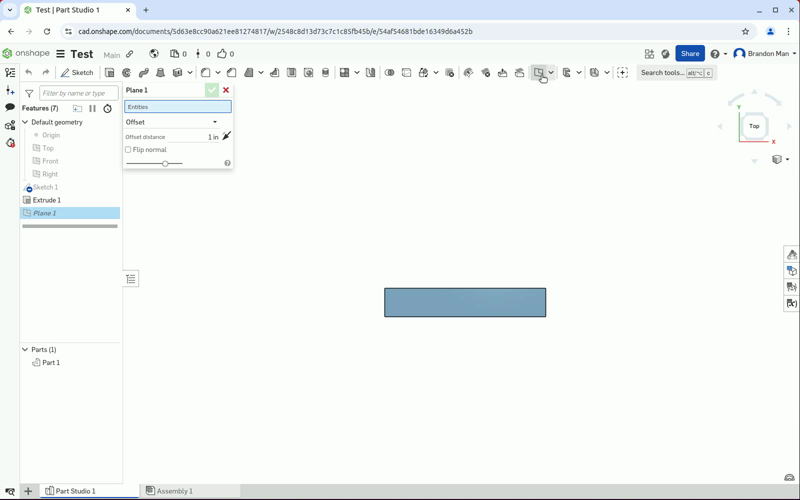
mouse_move(73, 150)
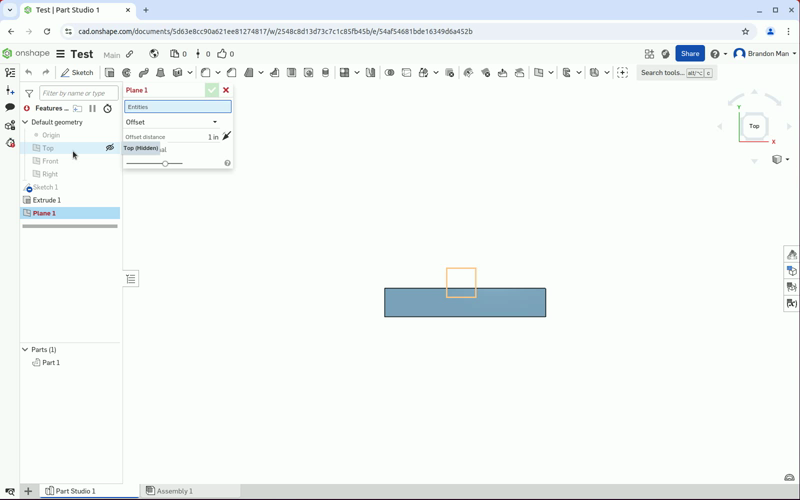
click(73, 150)
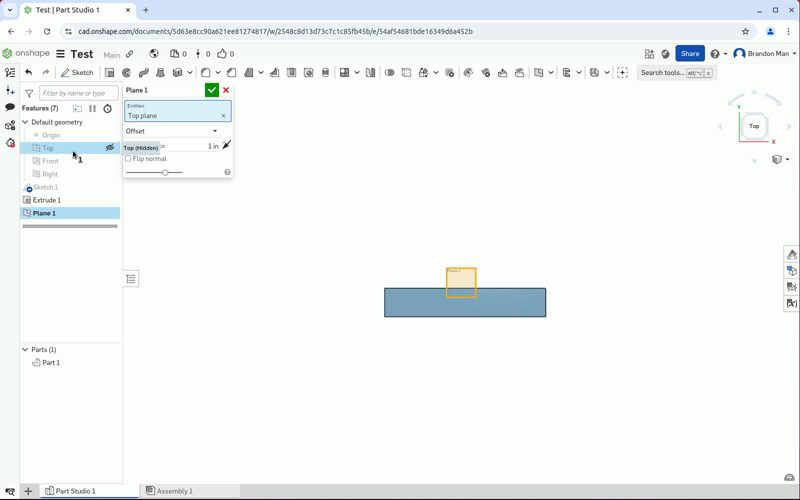
key(tab, 2)
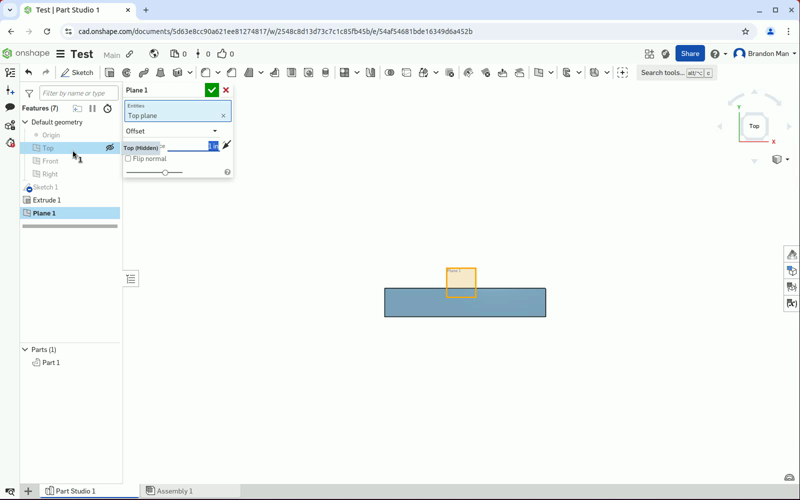
text(23.108)
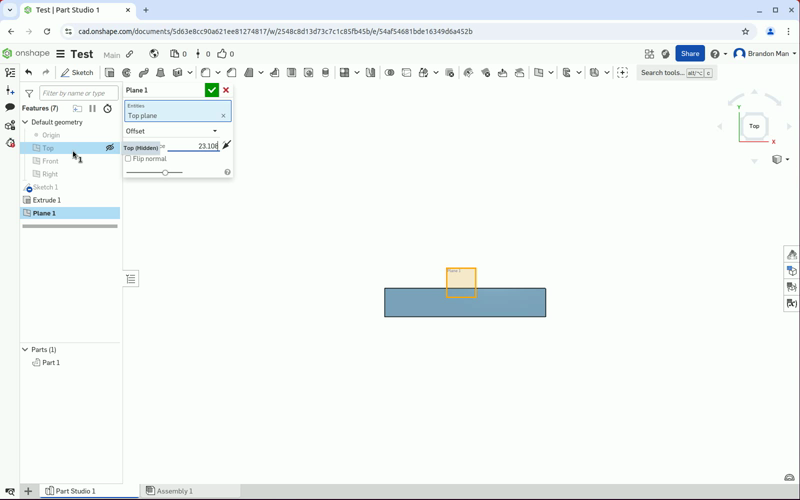
key(enter, 2)
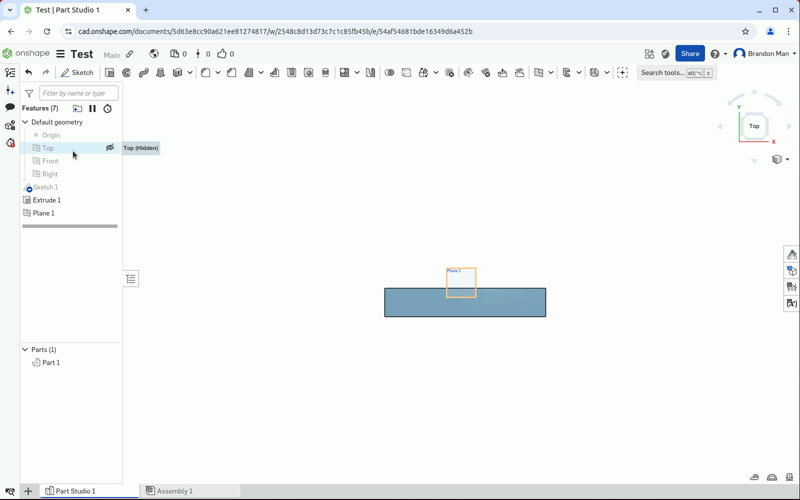
key(shift+s)
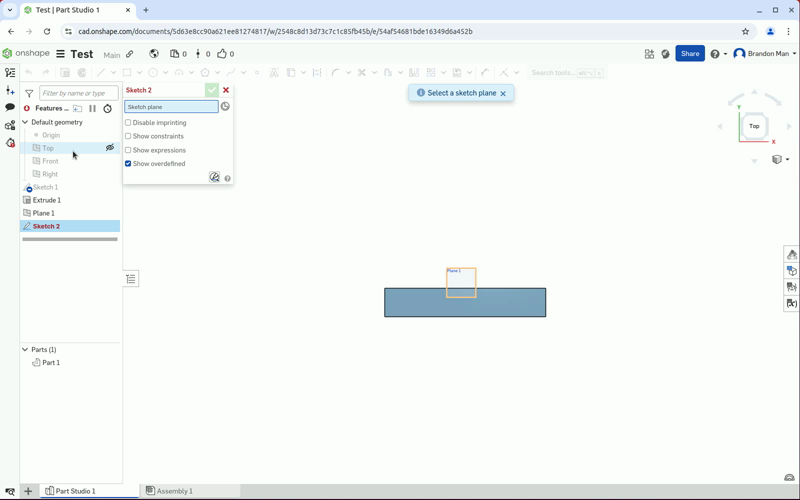
mouse_move(73, 215)
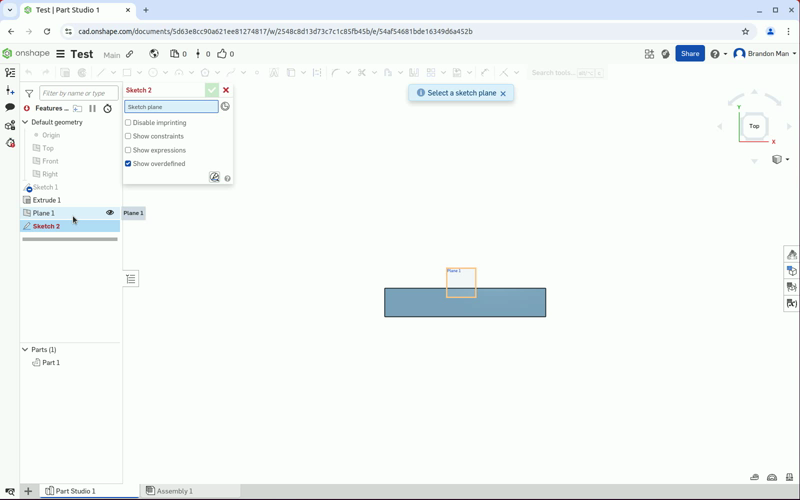
click(73, 215)
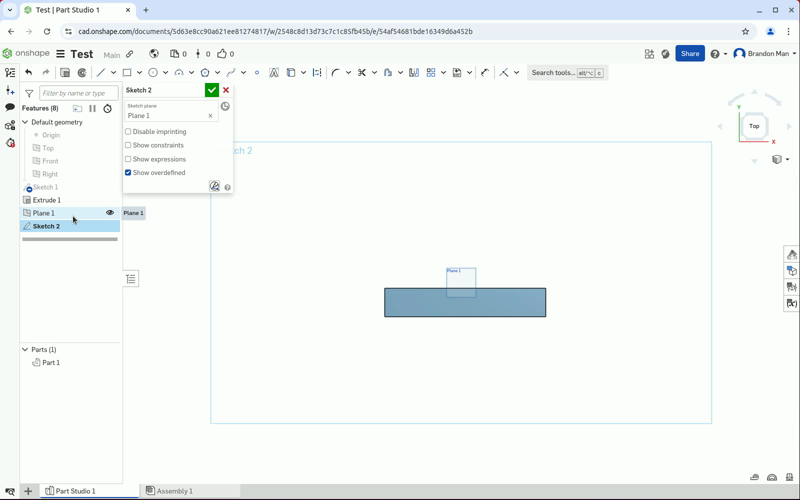
mouse_move(73, 352)
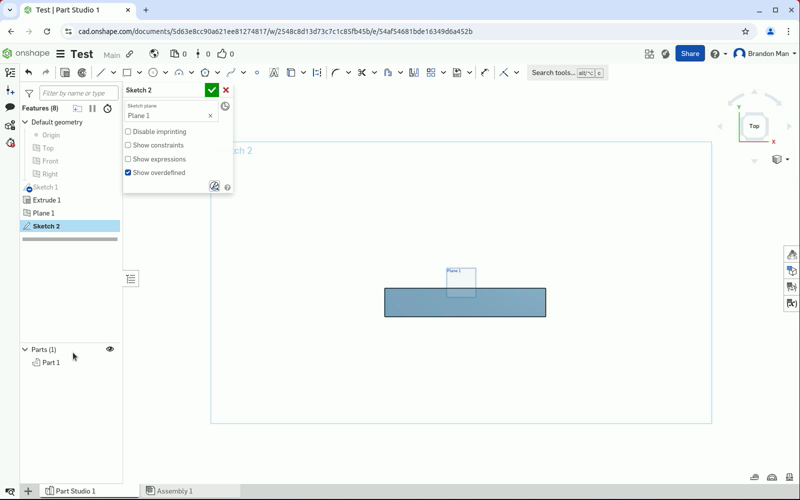
key(y)
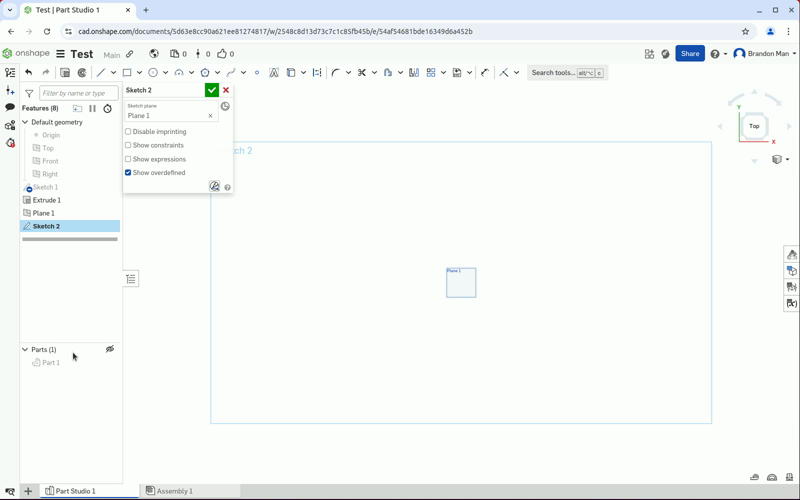
key(l)
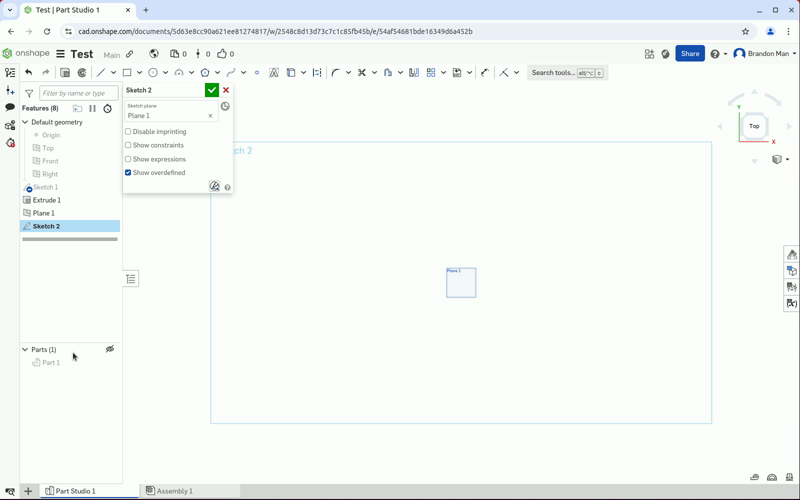
key_down(shift)
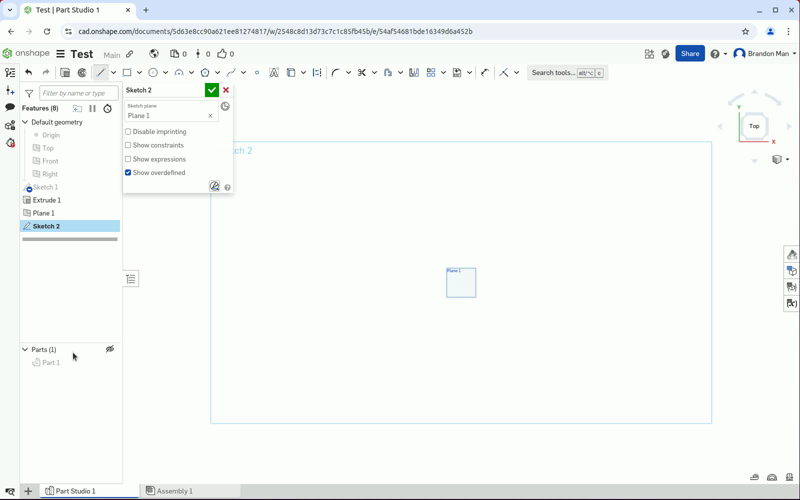
mouse_move(384, 307)
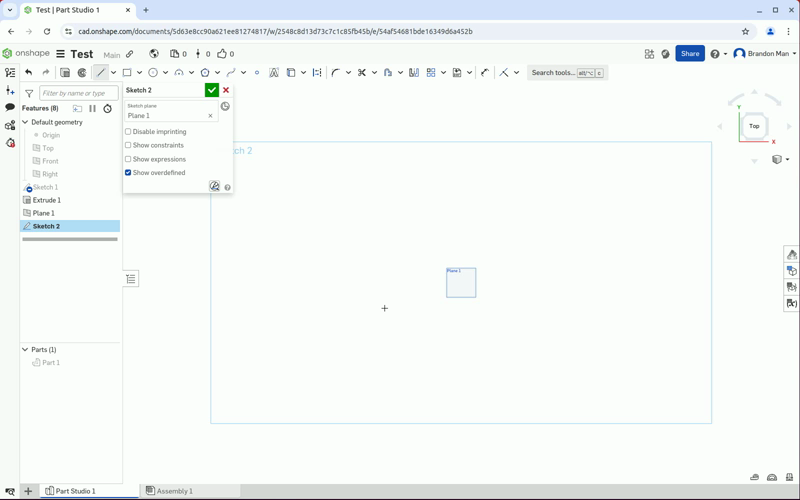
click(384, 307)
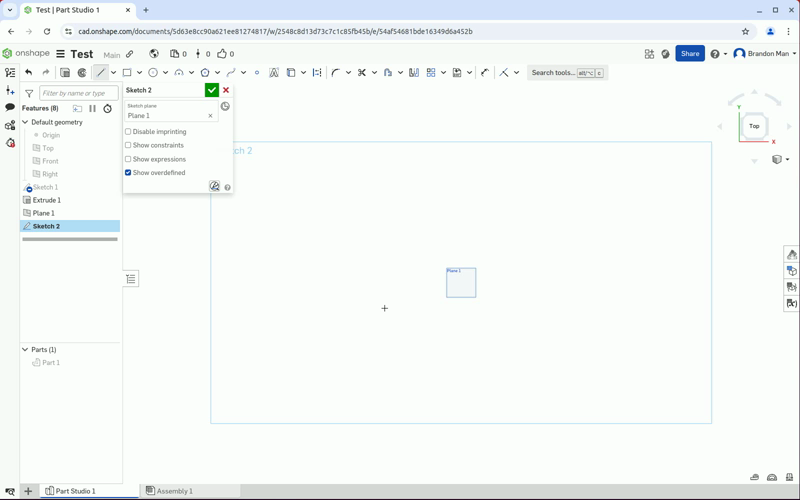
key_up(shift)
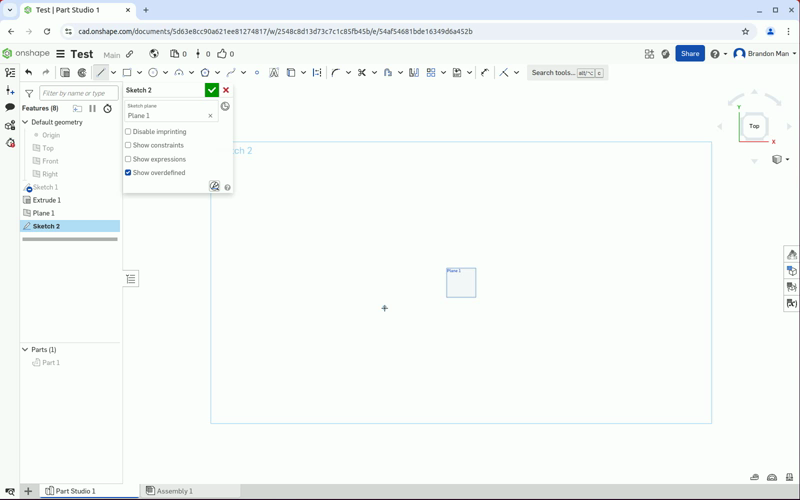
key_down(shift)
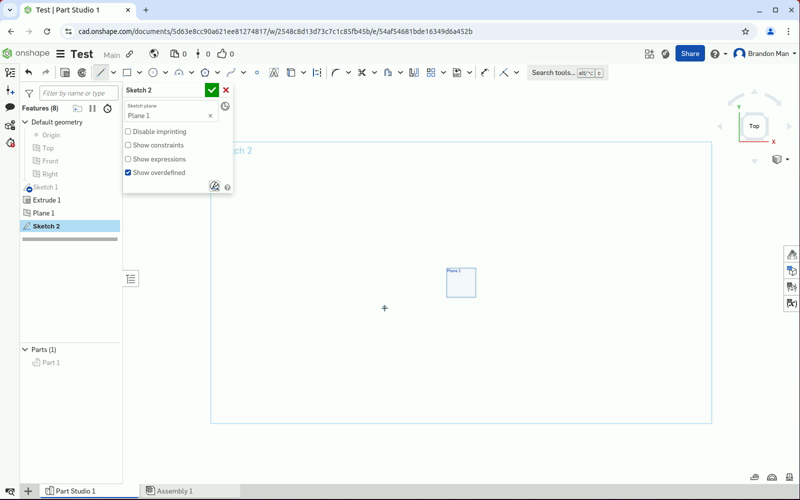
mouse_move(414, 307)
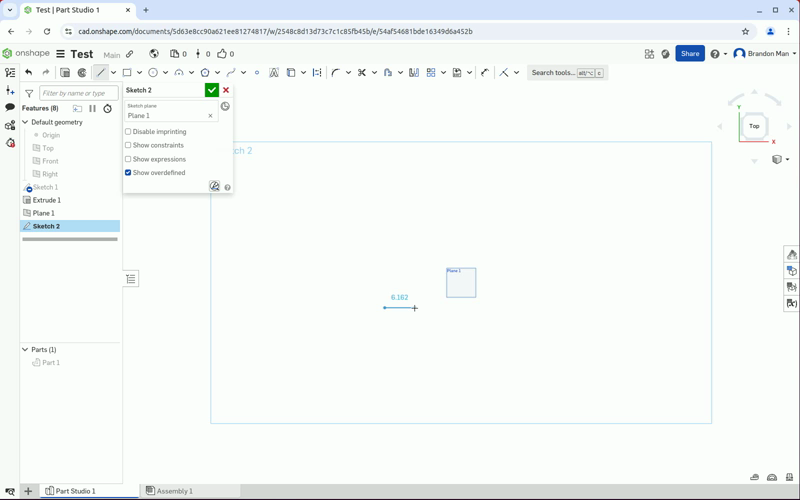
mouse_move(391, 307)
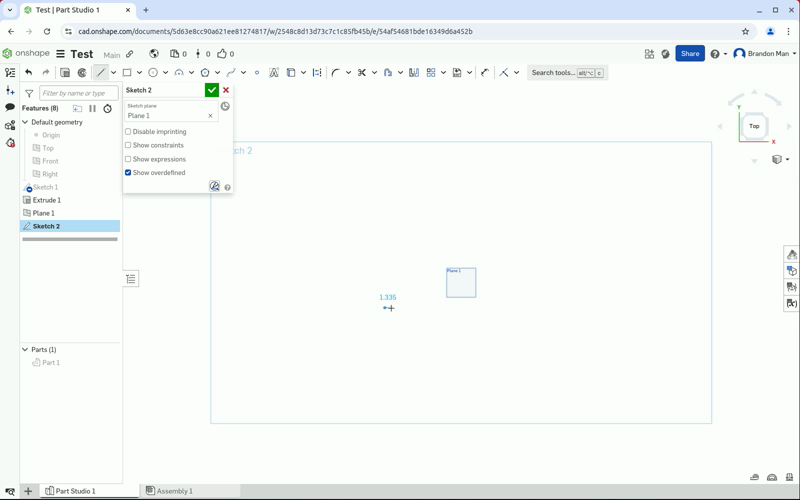
scroll(6)
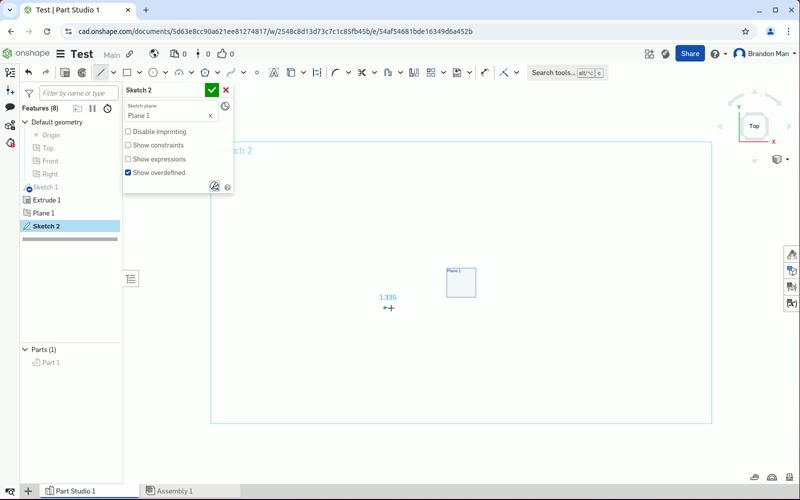
scroll(6)
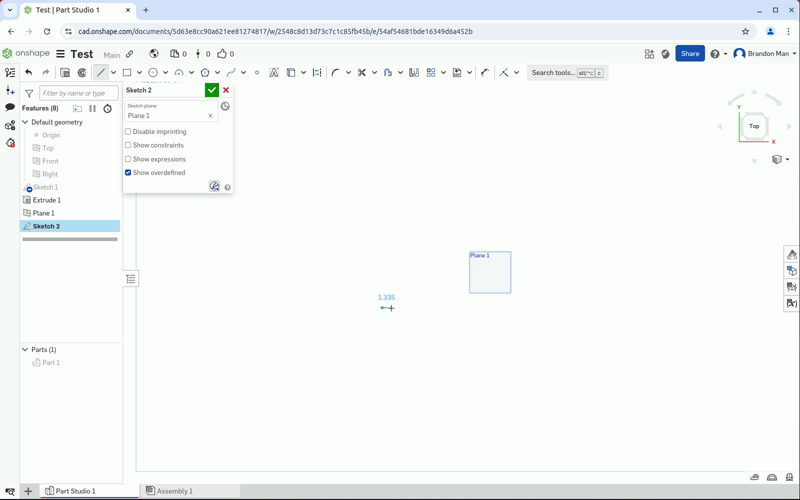
scroll(6)
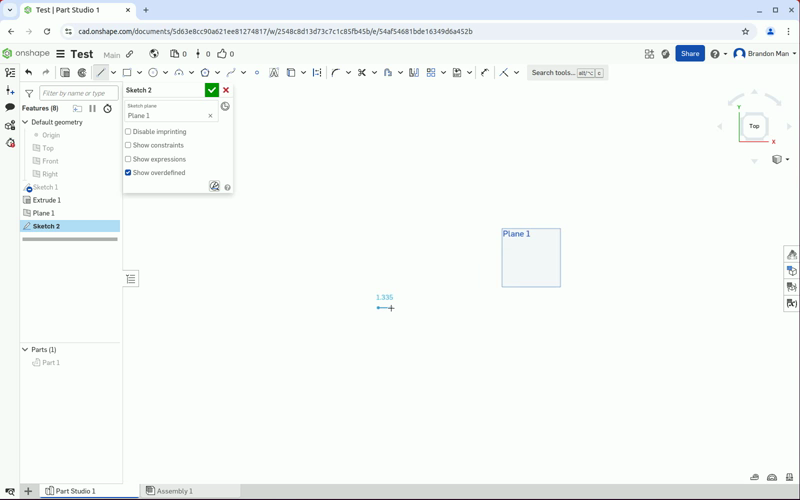
scroll(6)
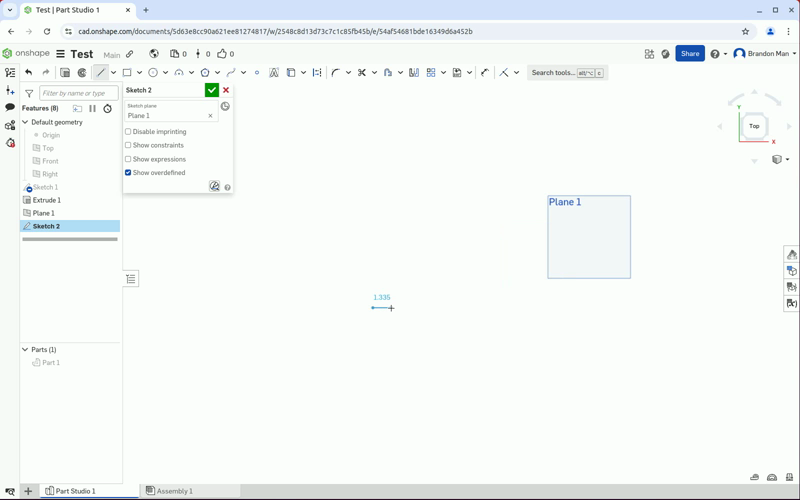
scroll(6)
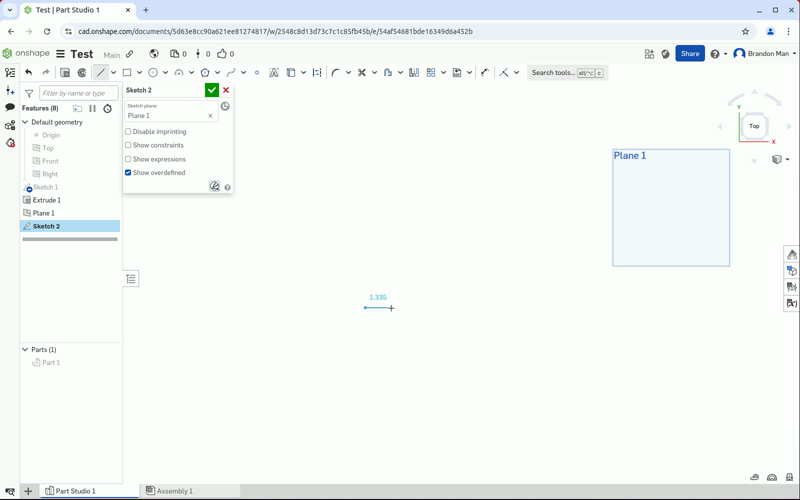
scroll(6)
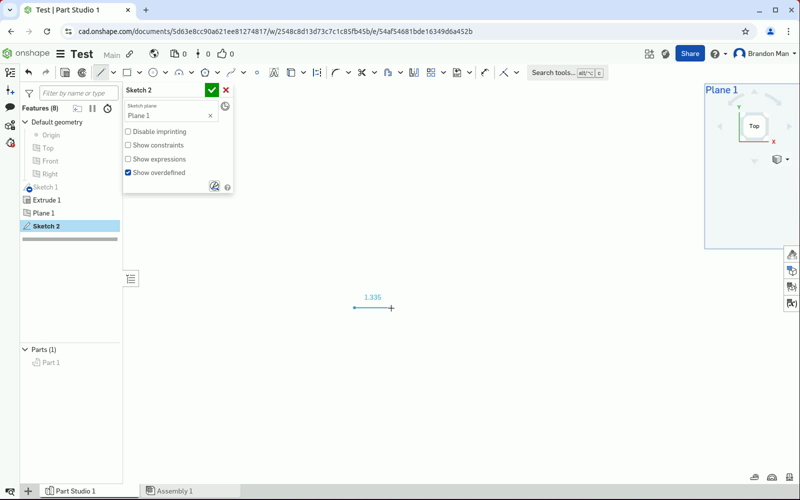
scroll(6)
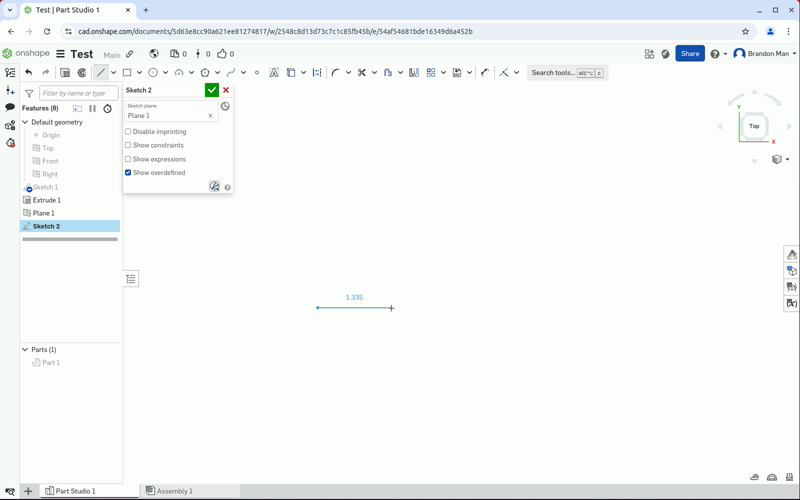
click(391, 307)
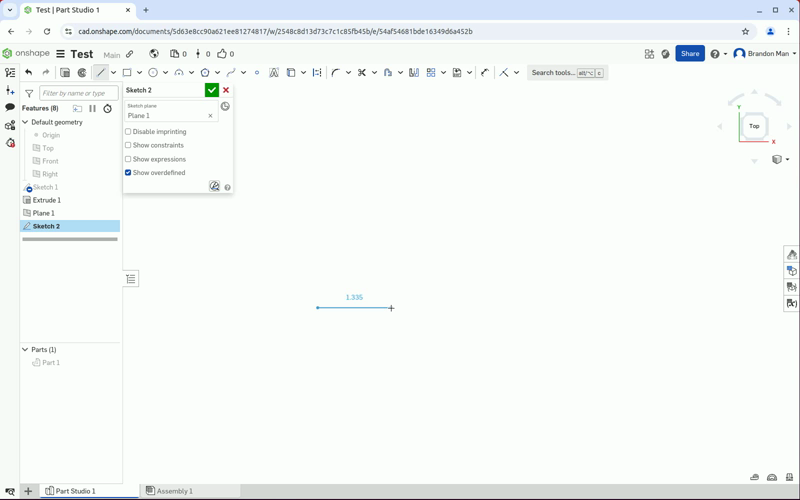
scroll(-6)
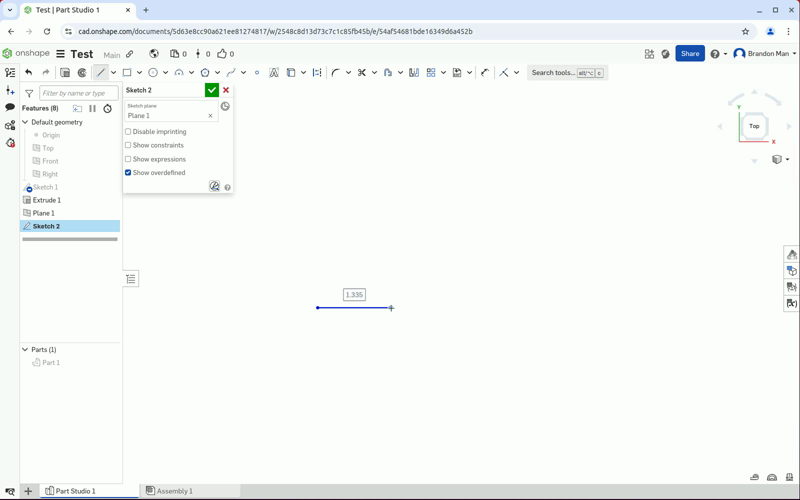
scroll(-6)
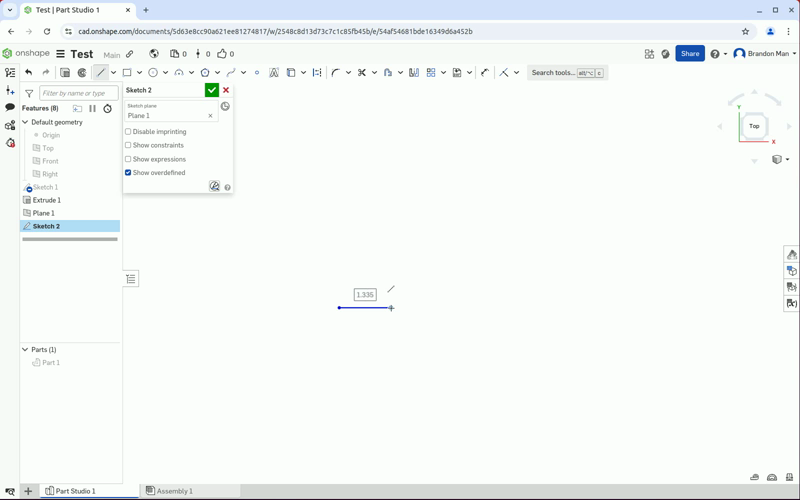
scroll(-6)
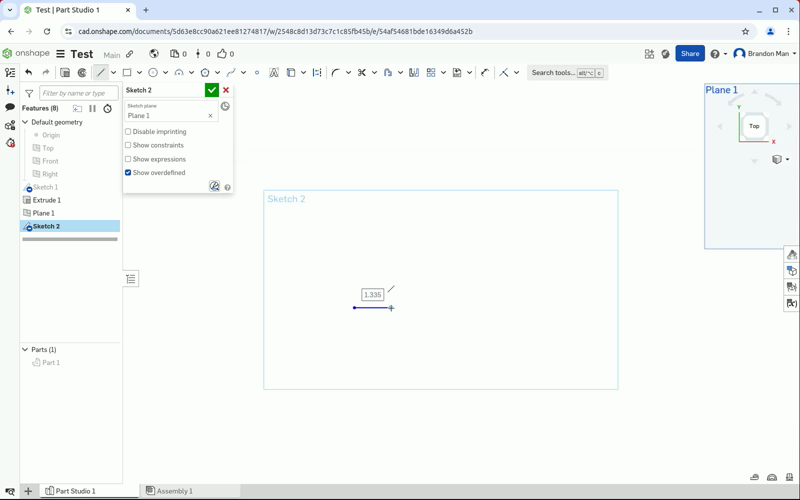
scroll(-6)
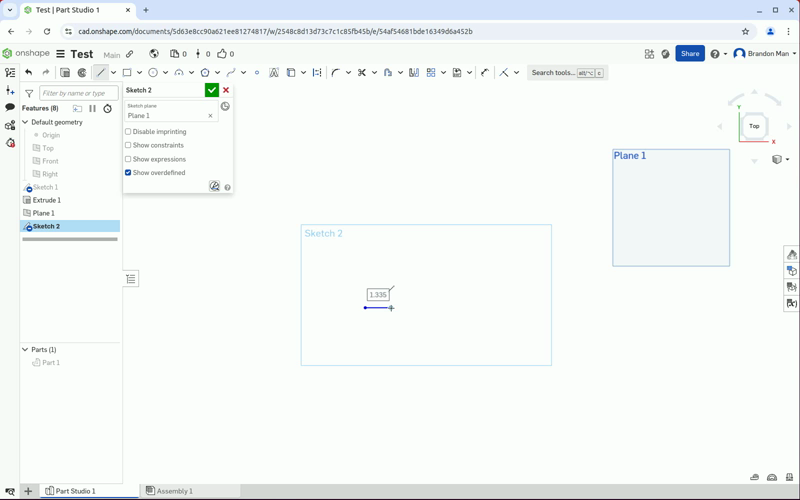
scroll(-6)
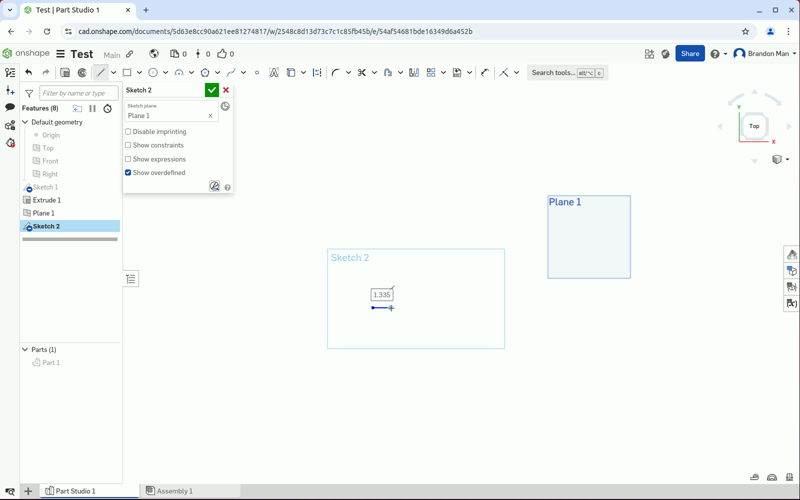
scroll(-6)
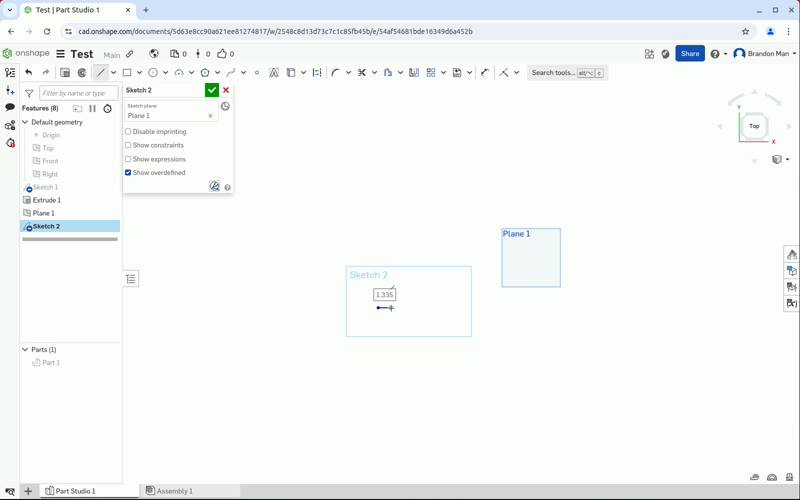
scroll(-6)
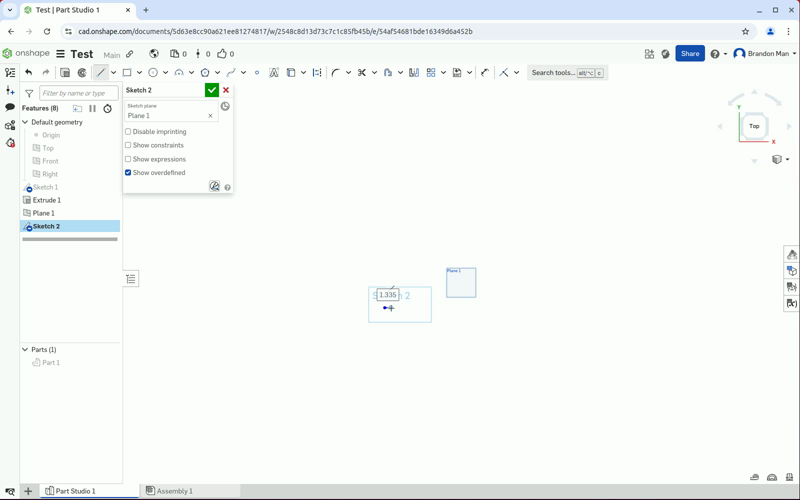
key_up(shift)
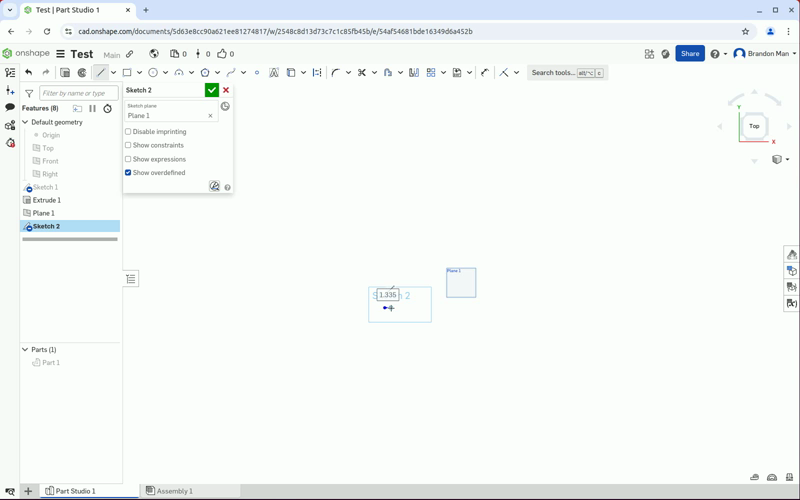
key_down(shift)
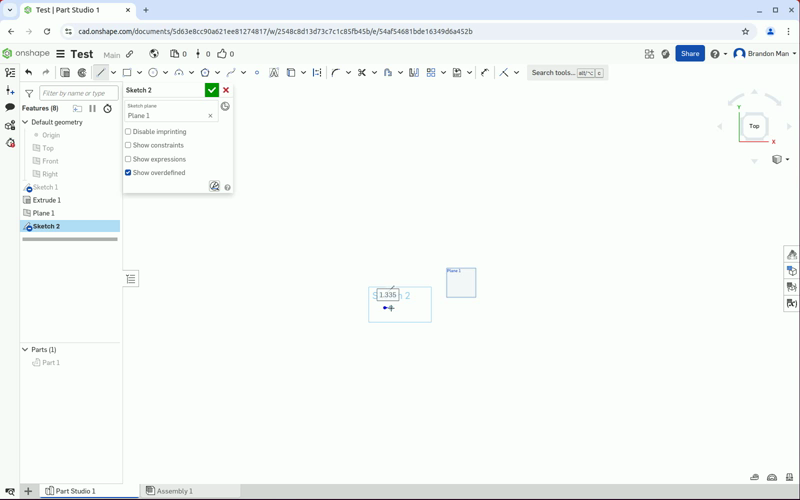
mouse_move(545, 307)
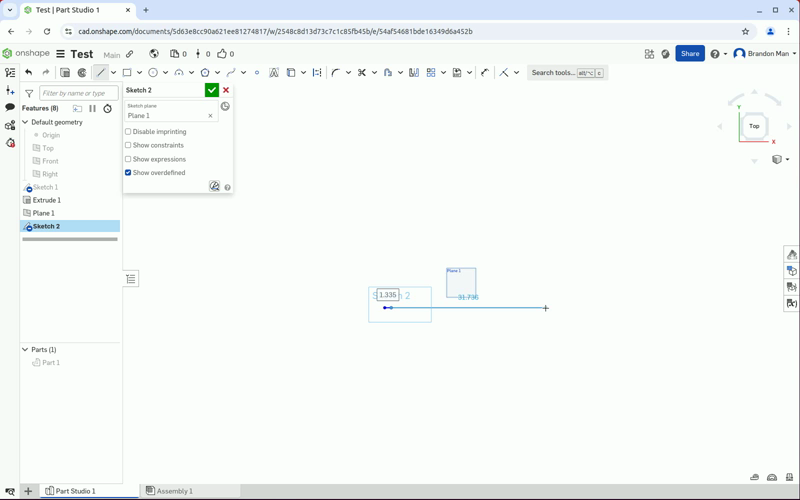
click(545, 307)
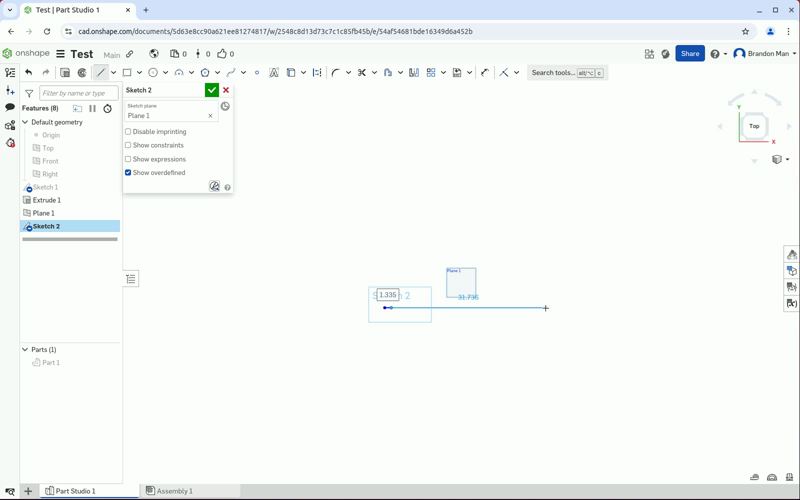
key_up(shift)
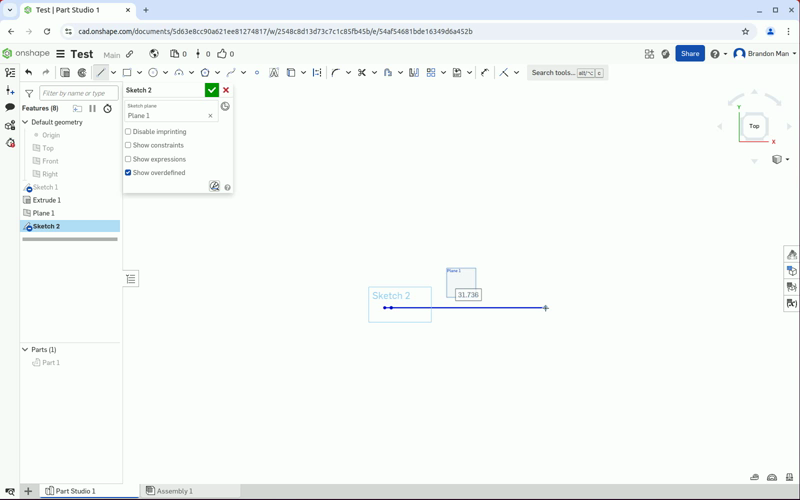
key_down(shift)
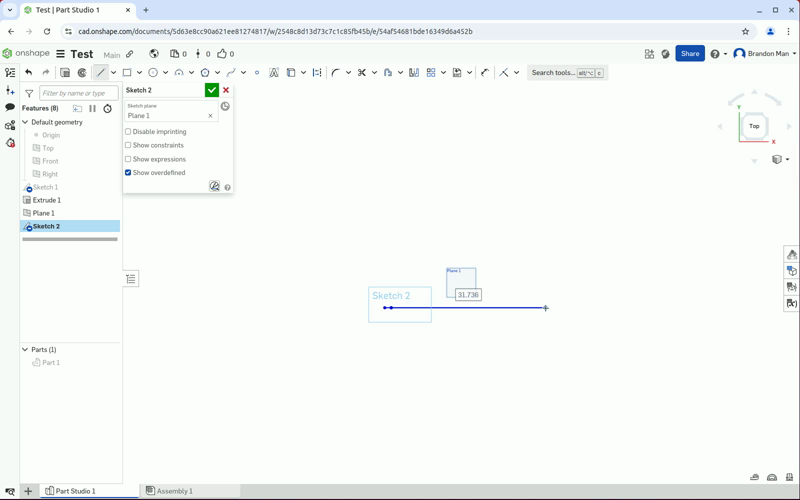
mouse_move(575, 307)
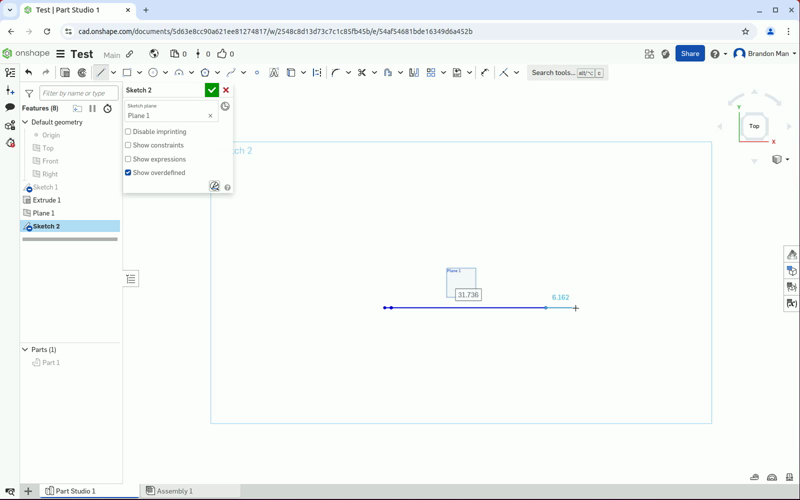
mouse_move(545, 299)
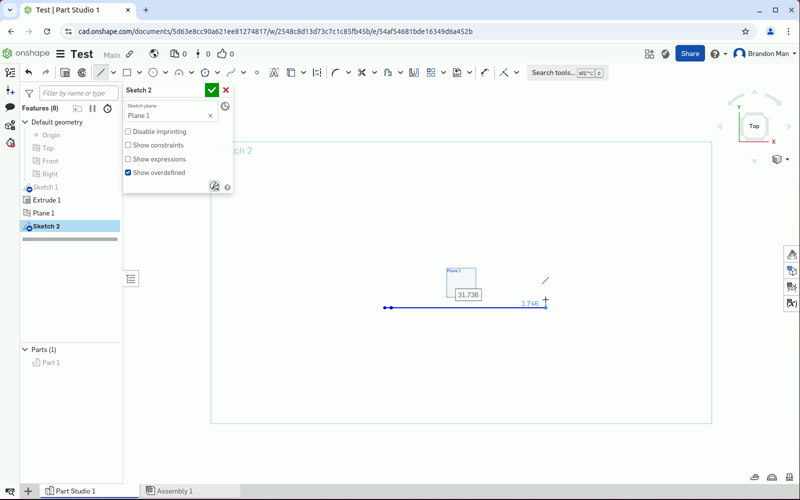
click(545, 299)
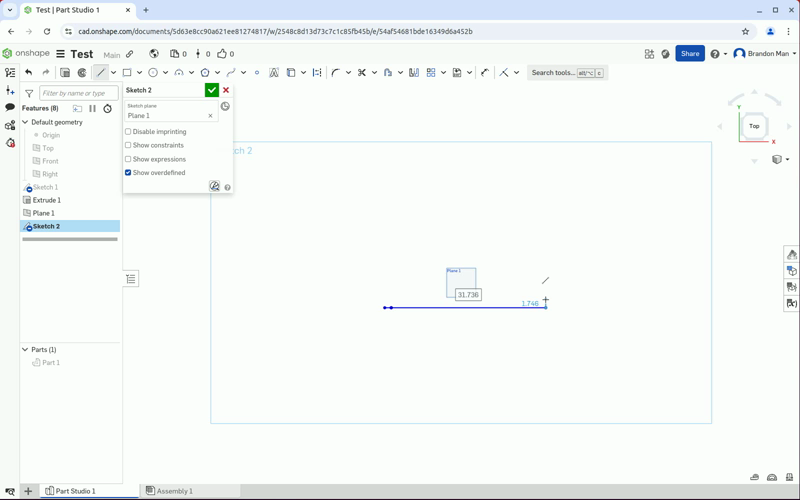
key_up(shift)
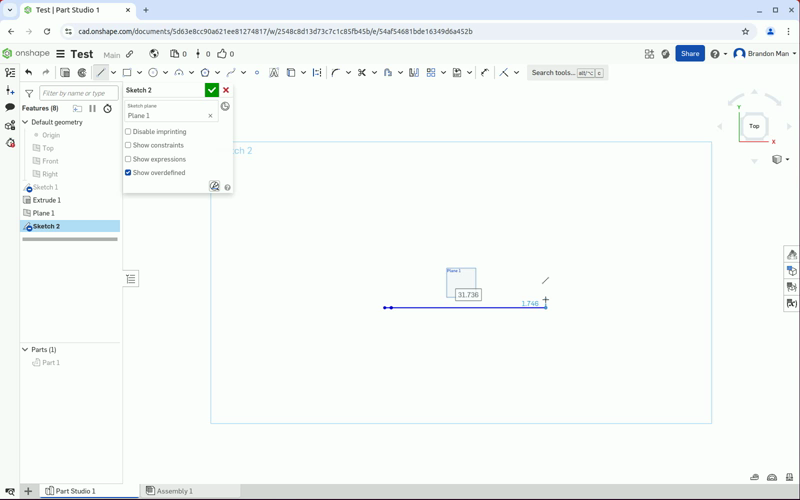
key_down(shift)
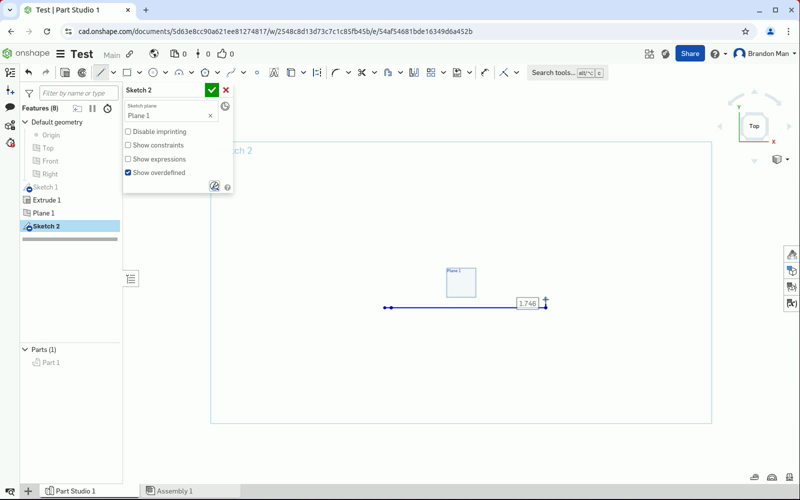
mouse_move(391, 299)
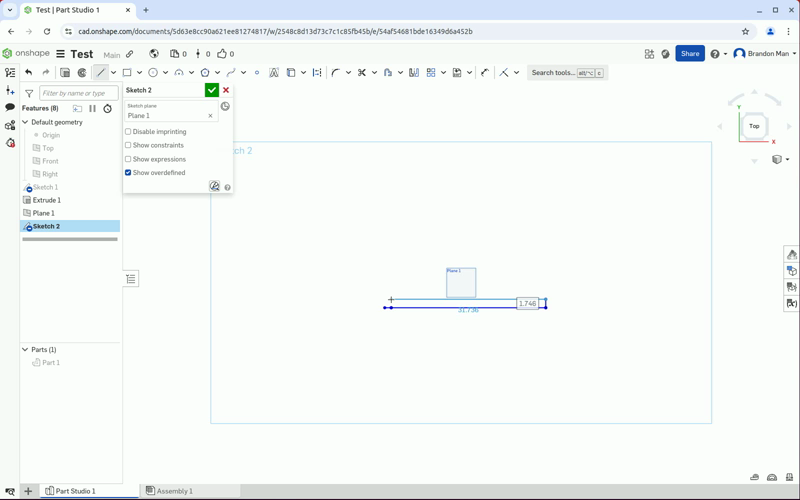
click(391, 299)
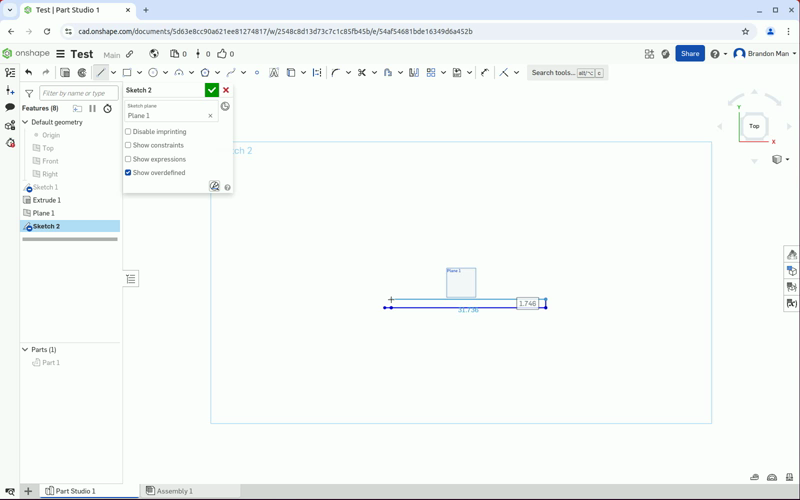
key_up(shift)
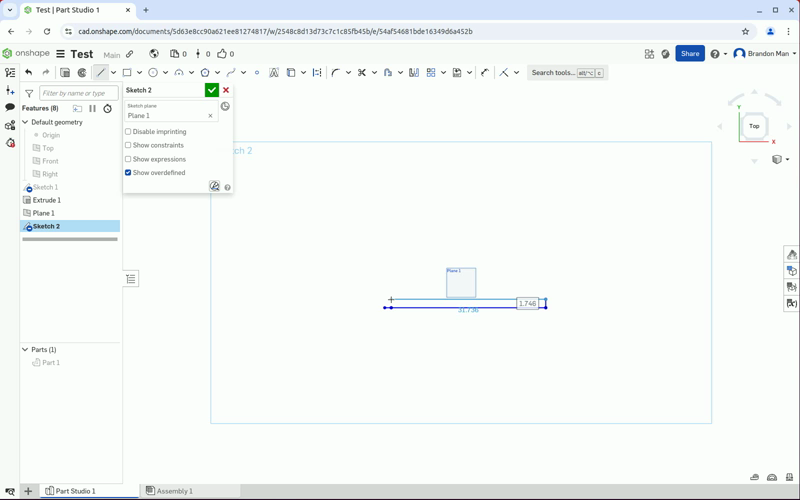
key_down(shift)
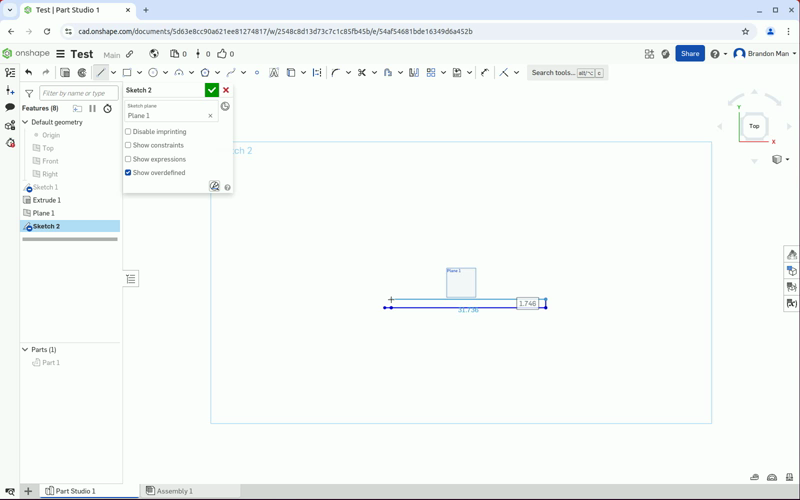
mouse_move(421, 299)
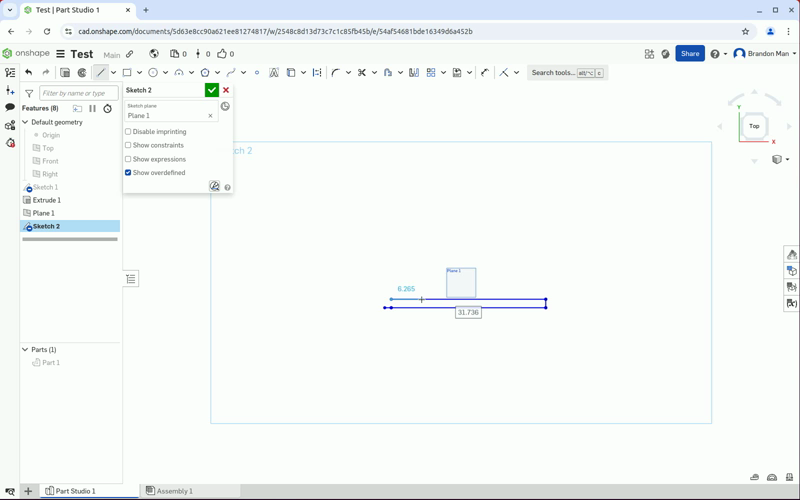
mouse_move(384, 299)
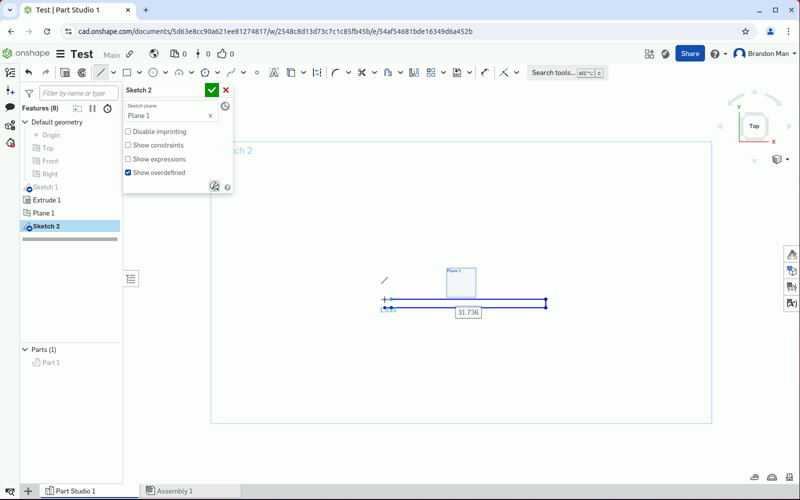
scroll(6)
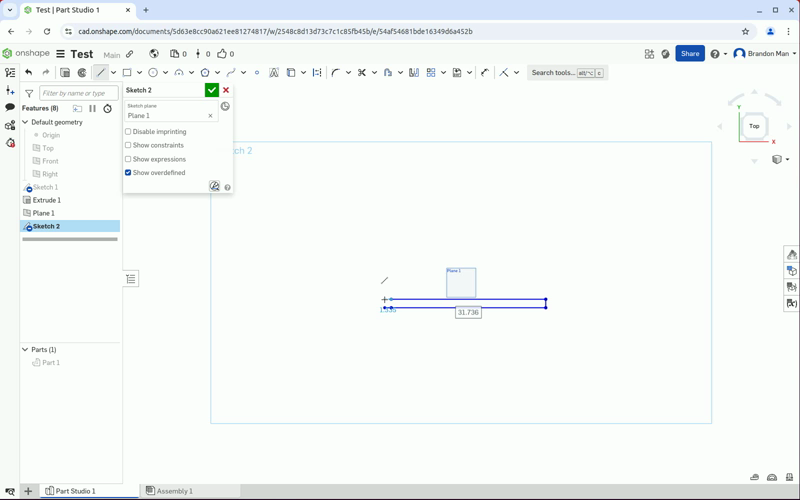
scroll(6)
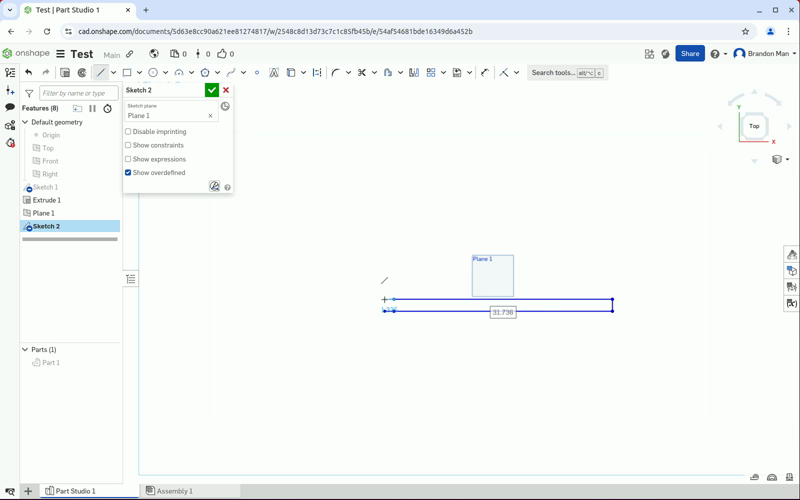
scroll(6)
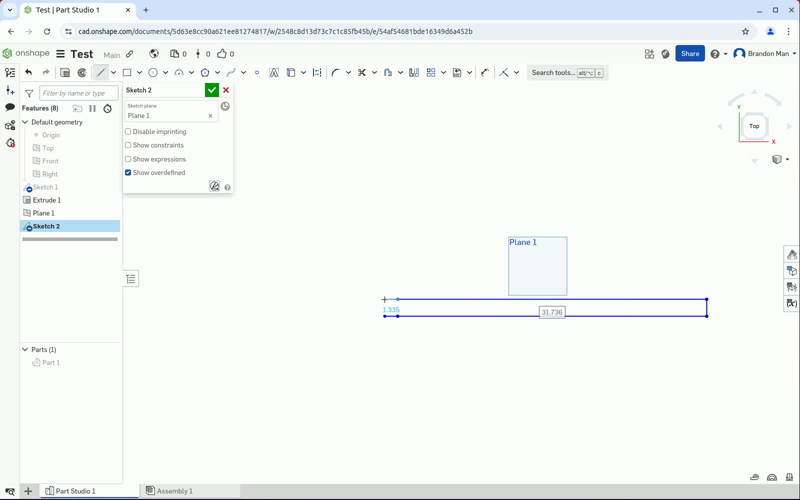
scroll(6)
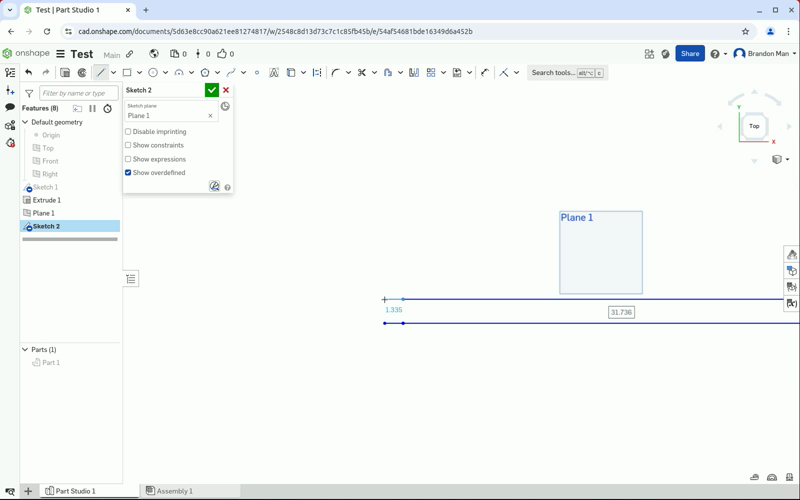
scroll(6)
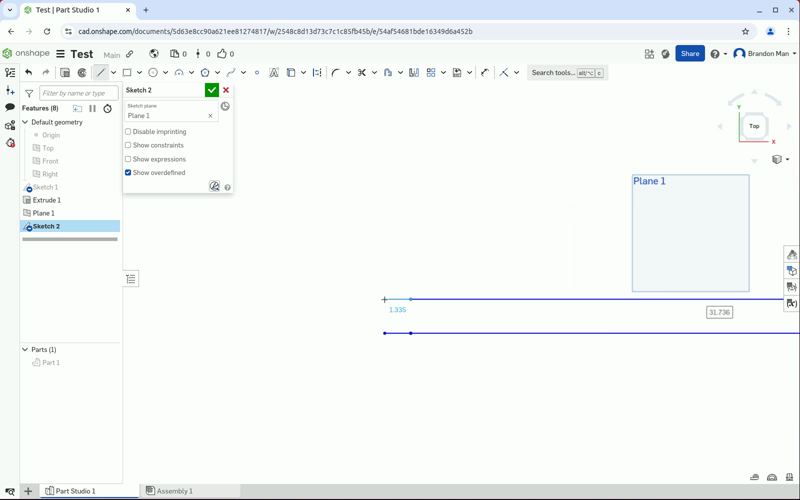
scroll(6)
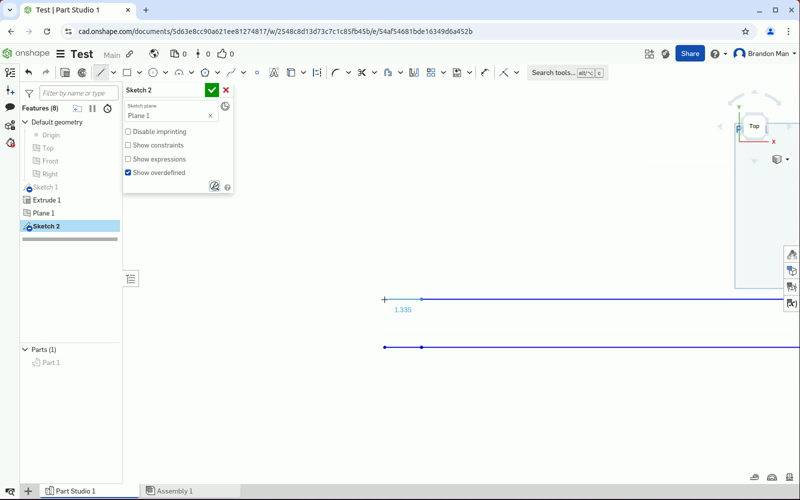
scroll(6)
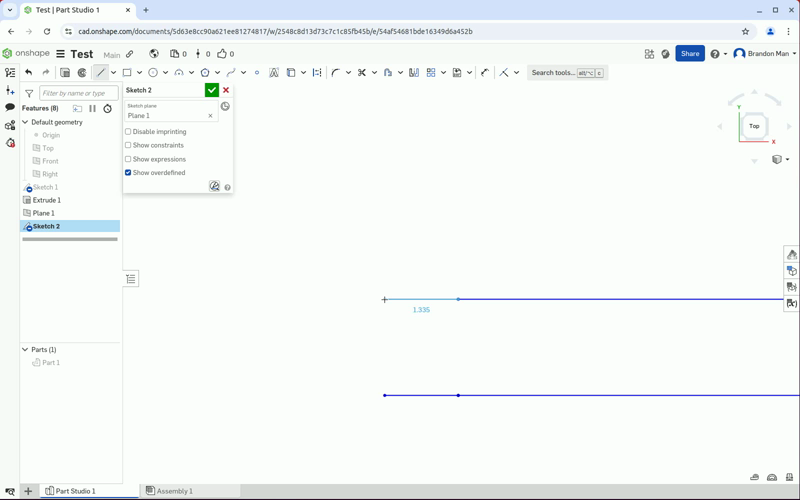
click(384, 299)
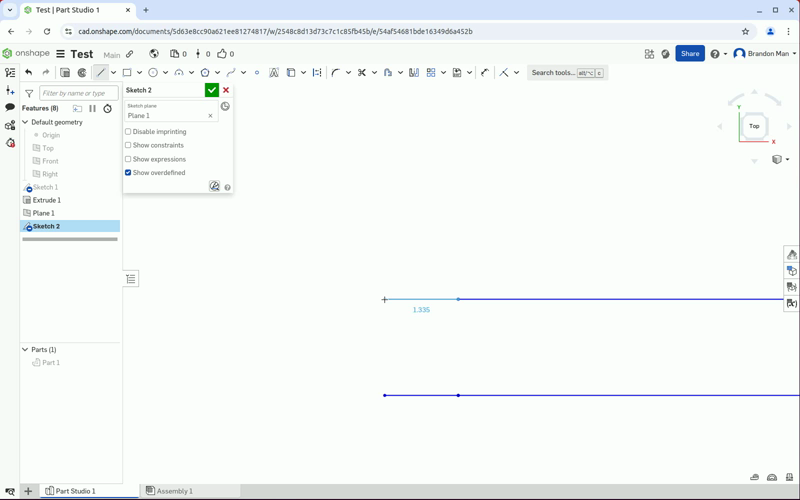
scroll(-6)
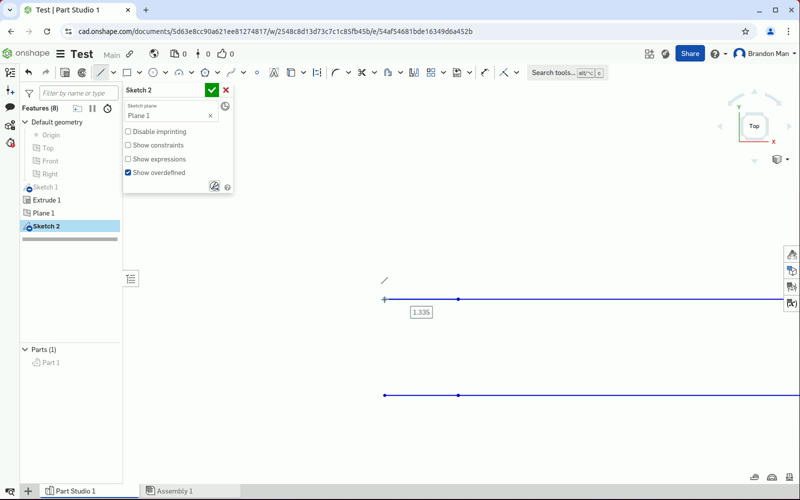
scroll(-6)
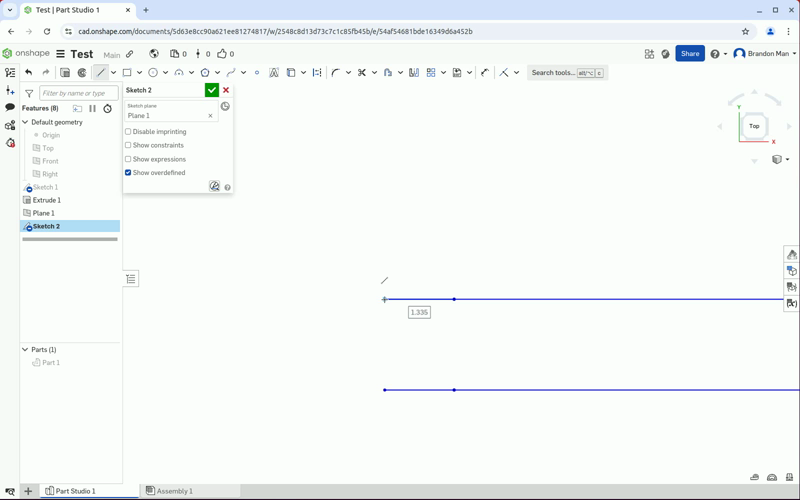
scroll(-6)
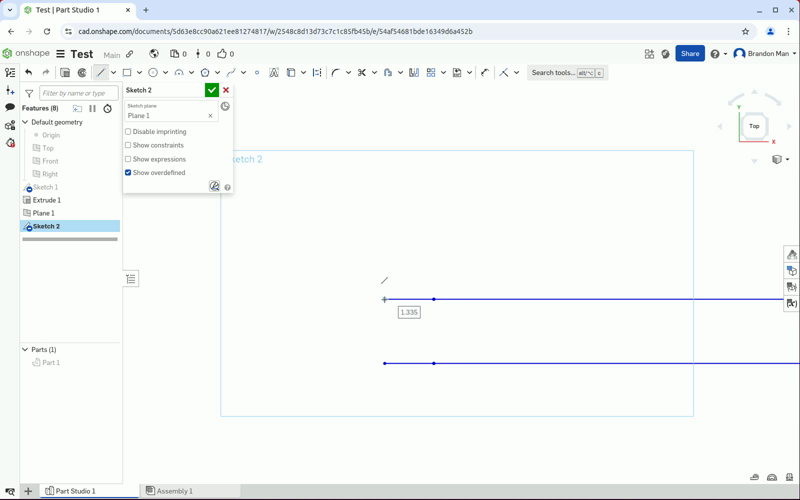
scroll(-6)
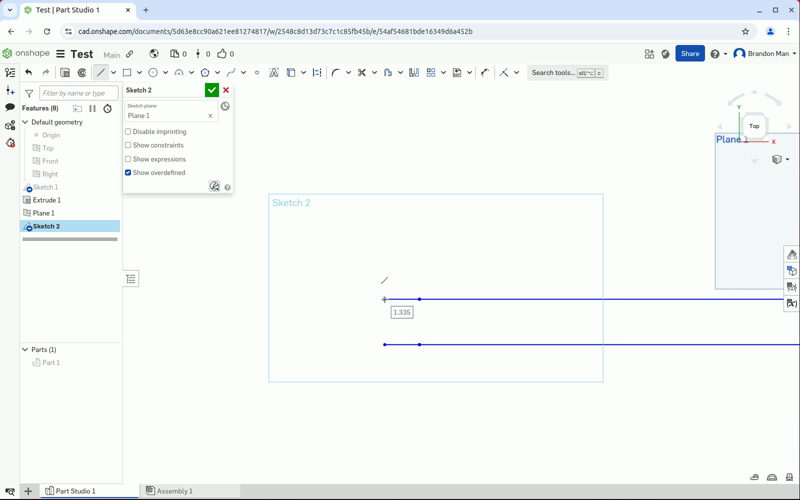
scroll(-6)
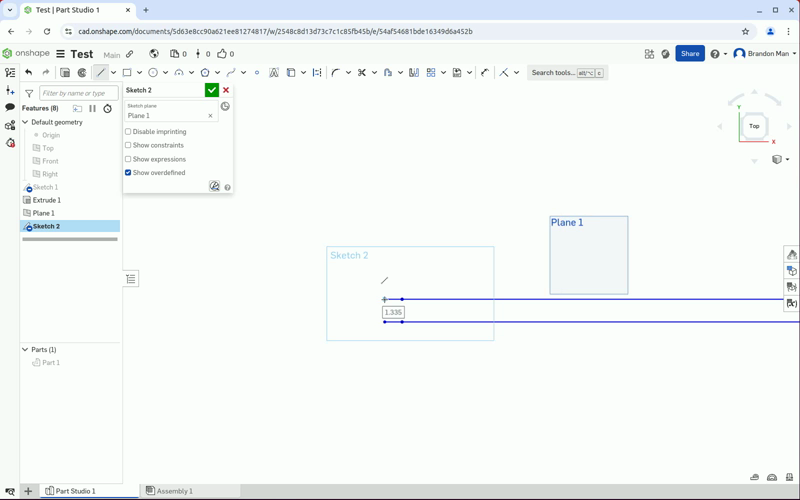
scroll(-6)
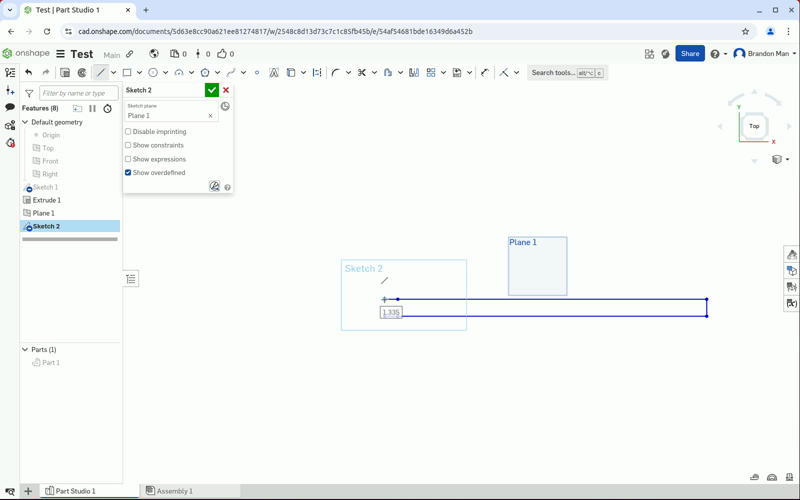
scroll(-6)
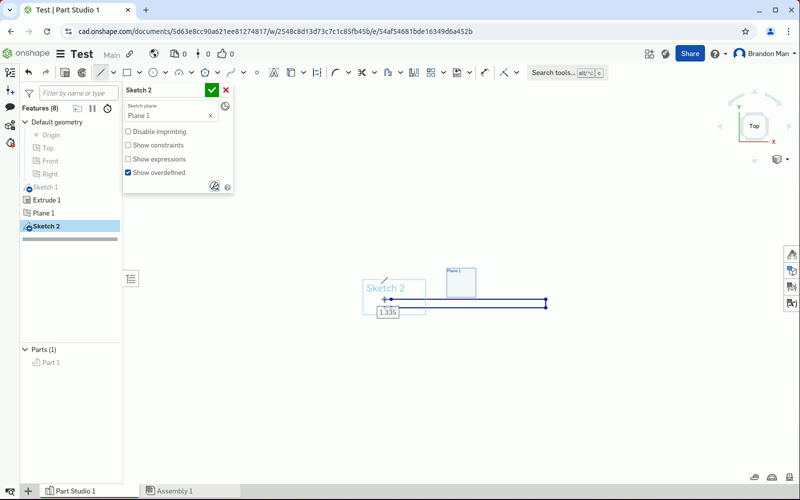
key_up(shift)
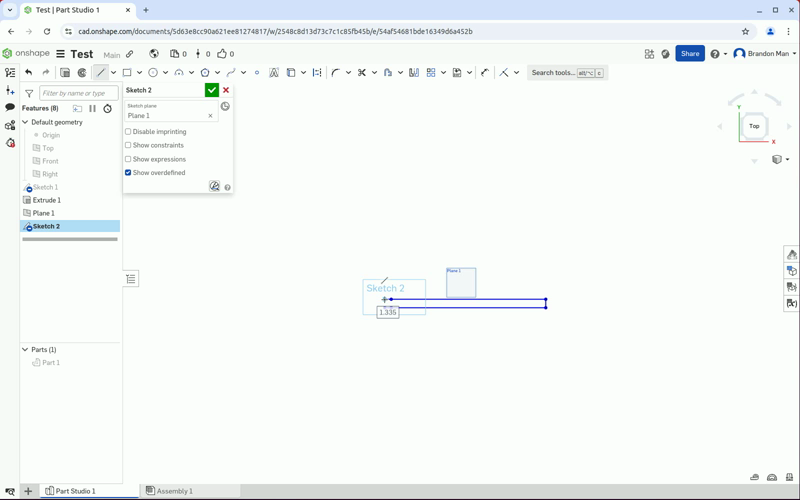
mouse_move(414, 299)
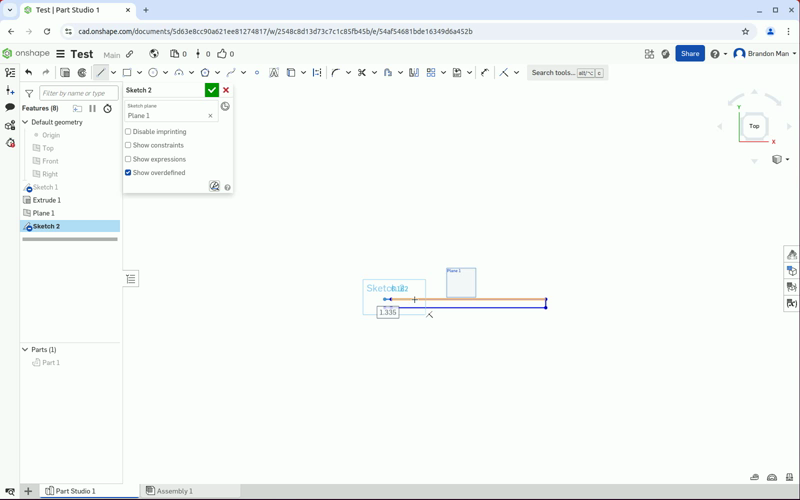
key_down(shift)
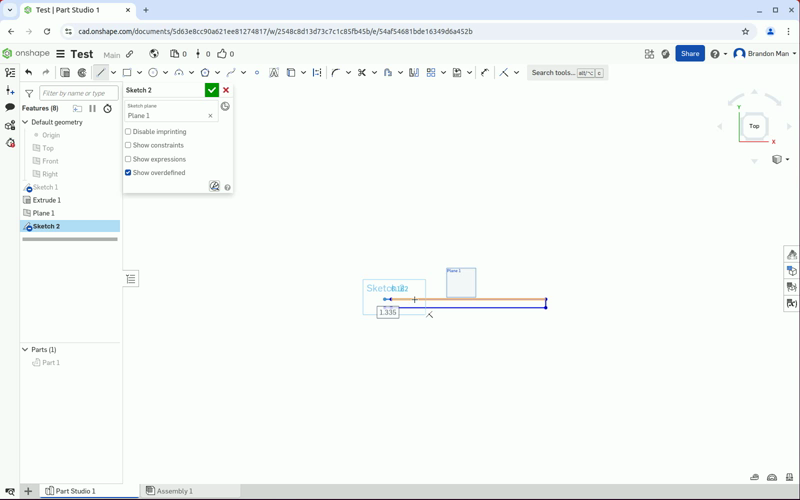
mouse_move(384, 307)
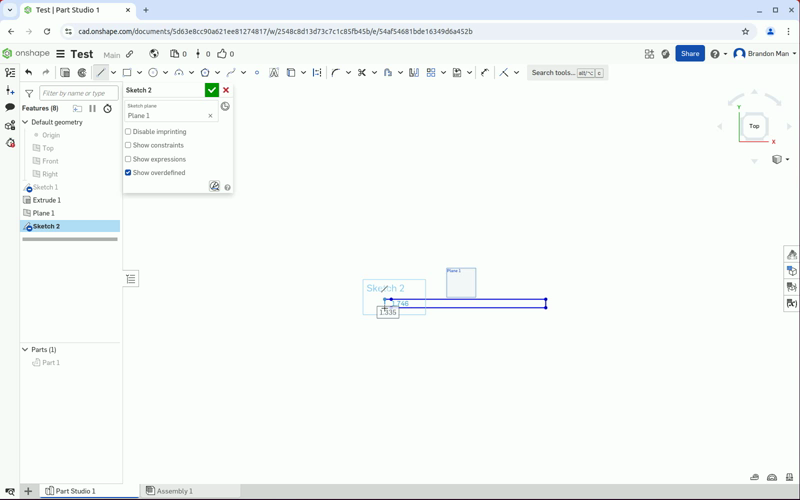
key_up(shift)
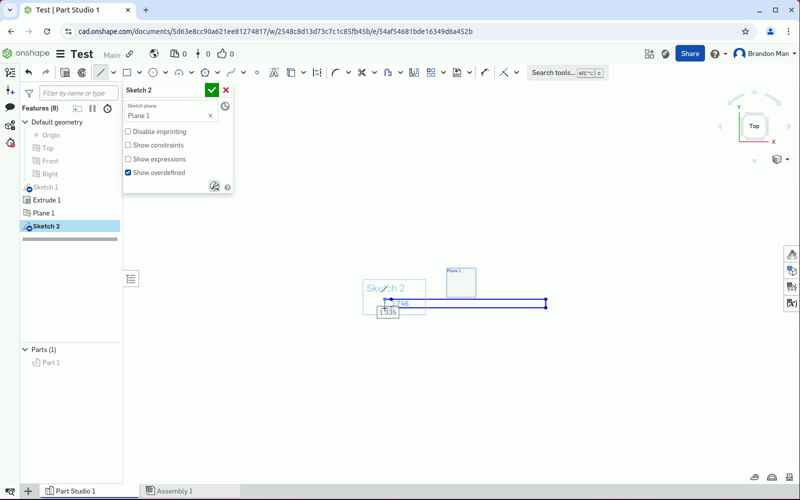
click(384, 307)
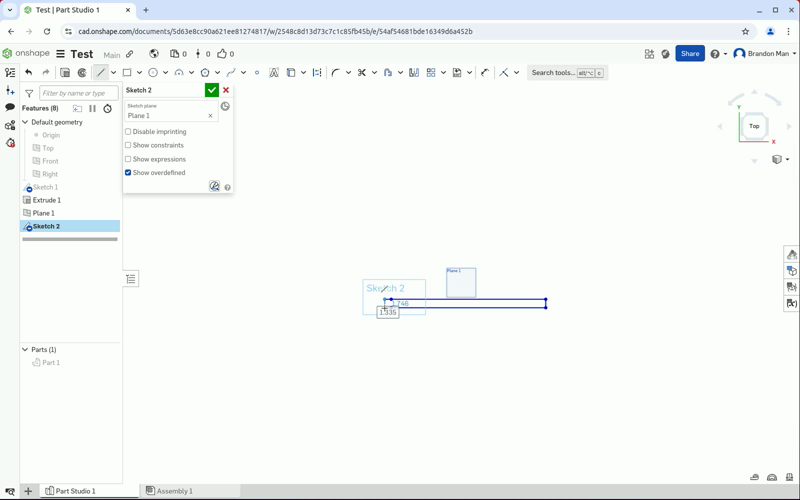
key(esc)
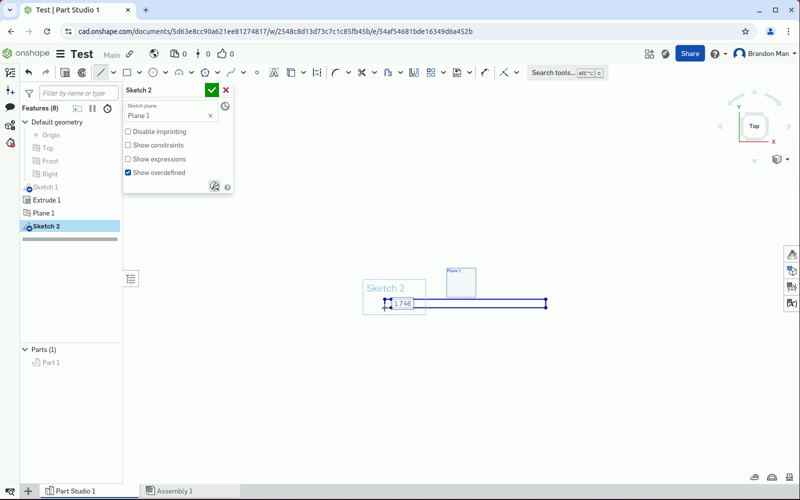
mouse_move(505, 305)
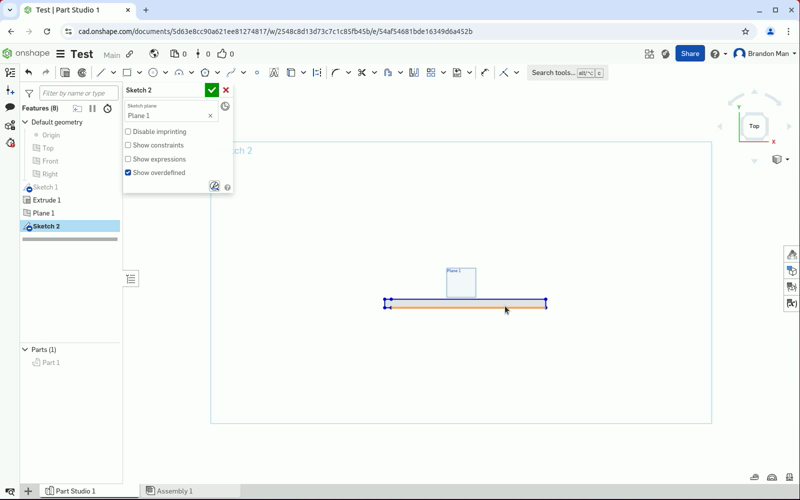
scroll(6)
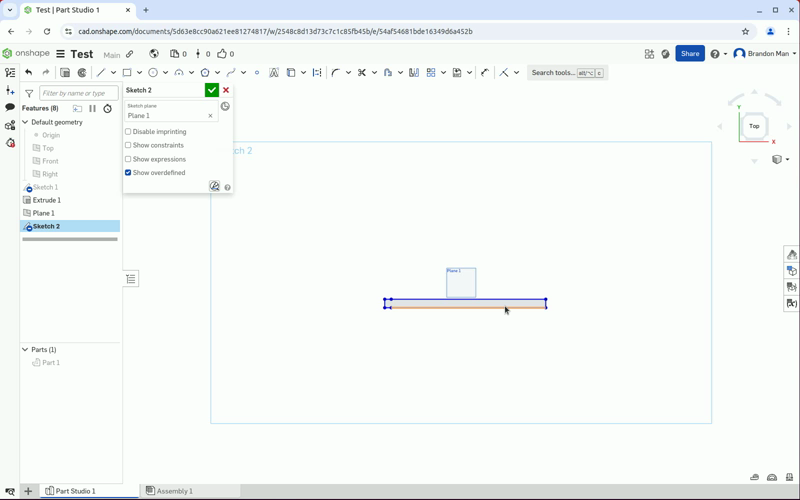
scroll(6)
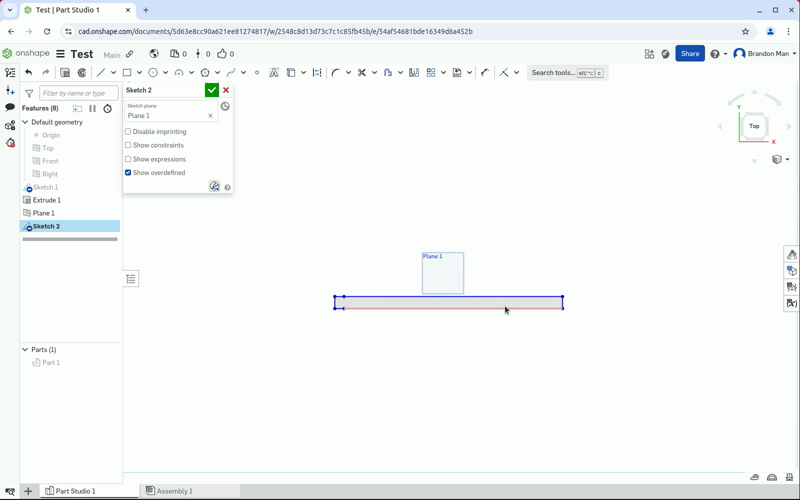
scroll(6)
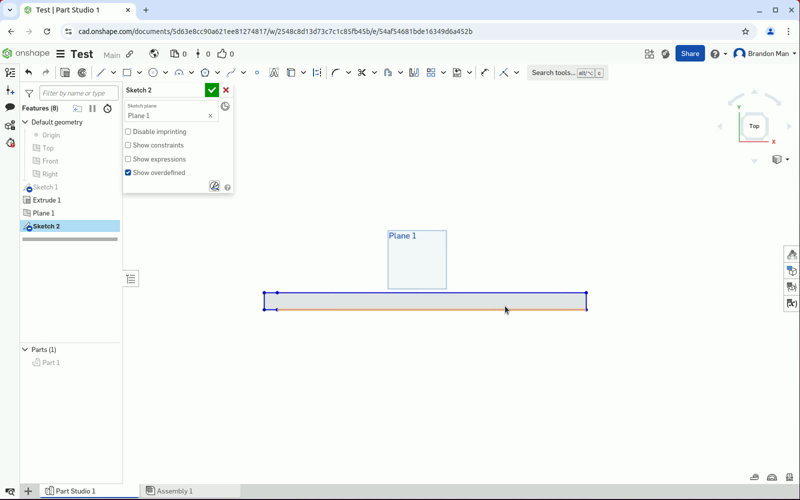
scroll(6)
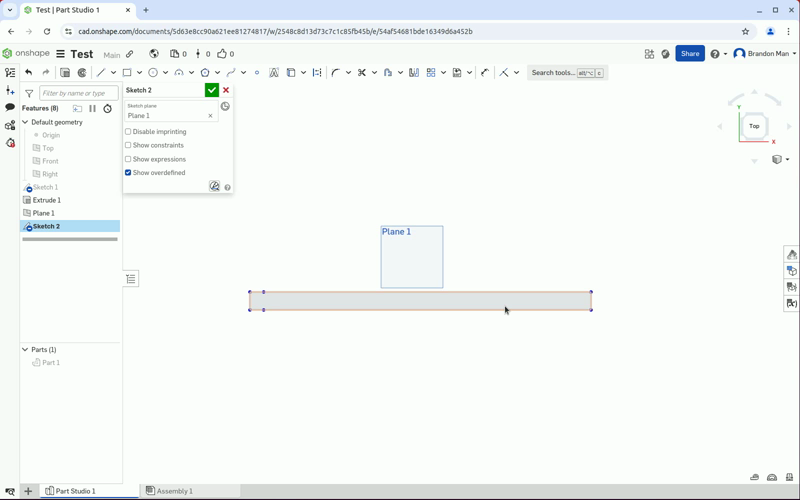
scroll(6)
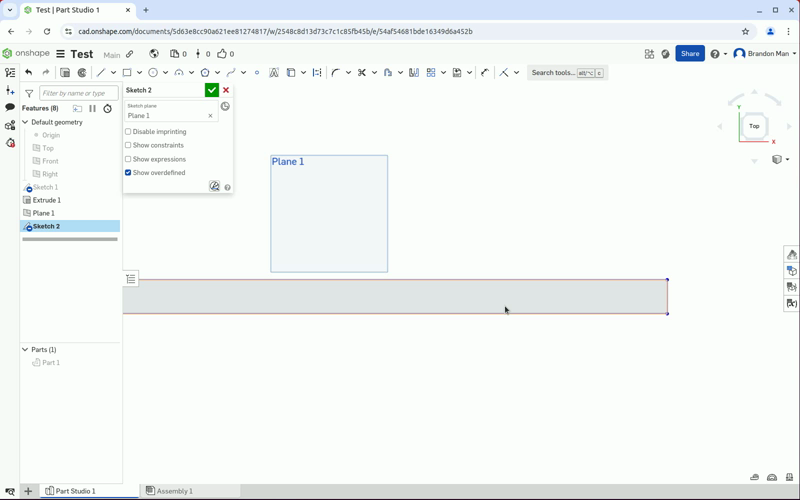
scroll(6)
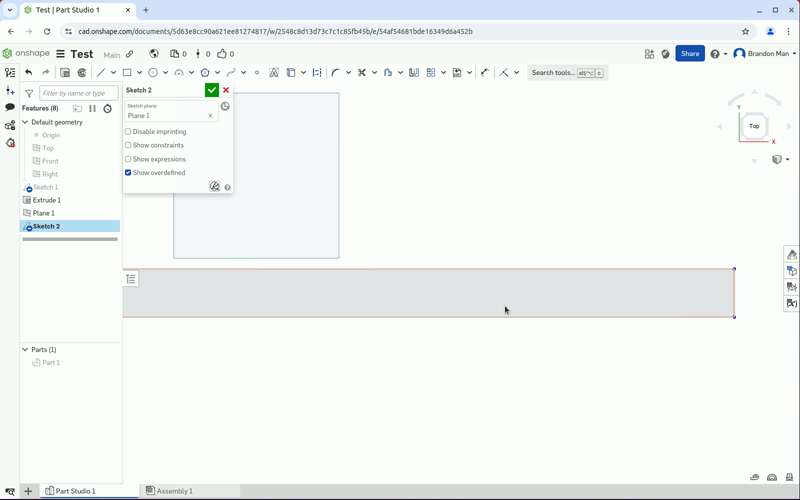
scroll(6)
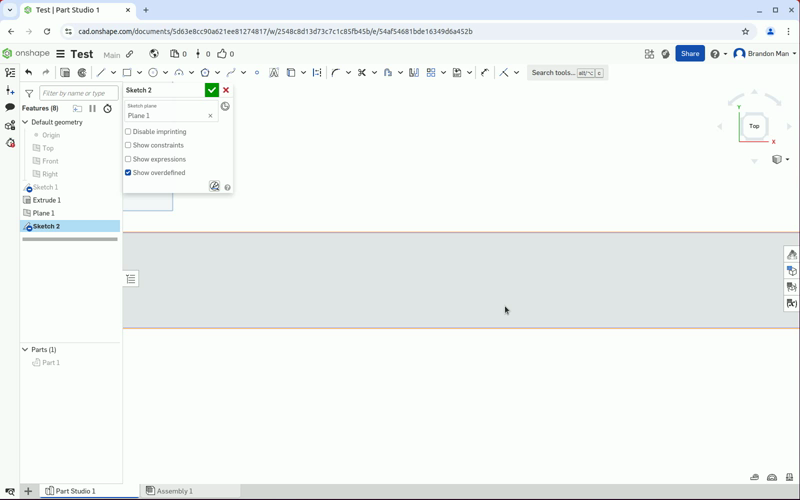
click(505, 305)
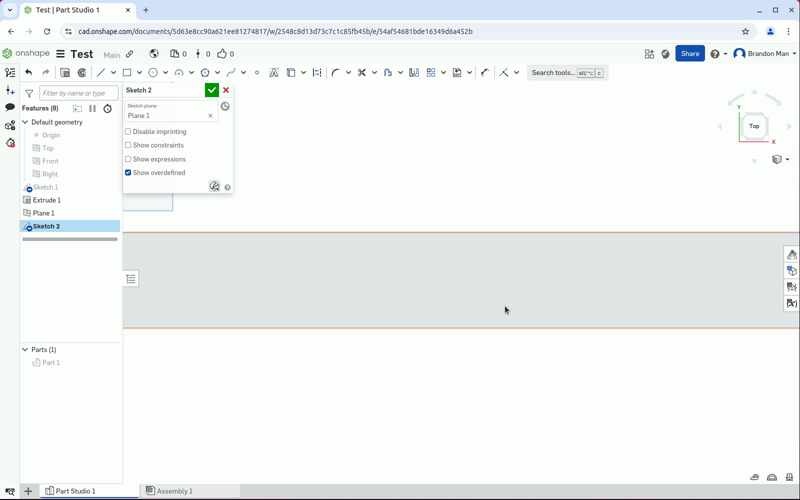
scroll(-6)
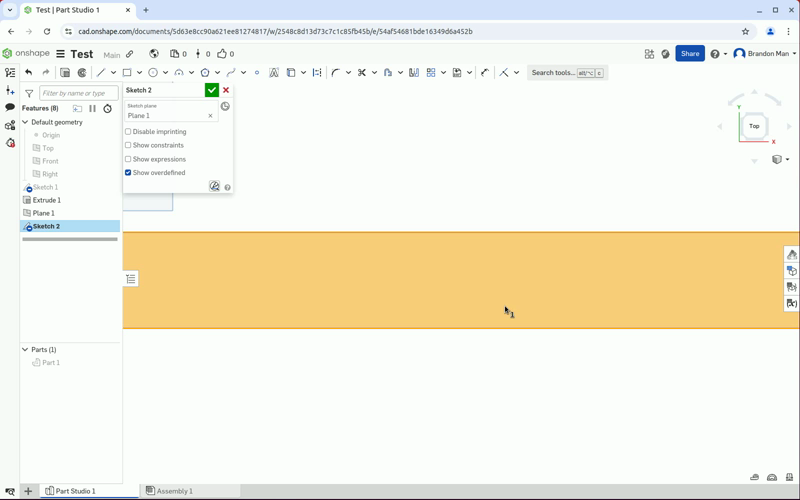
scroll(-6)
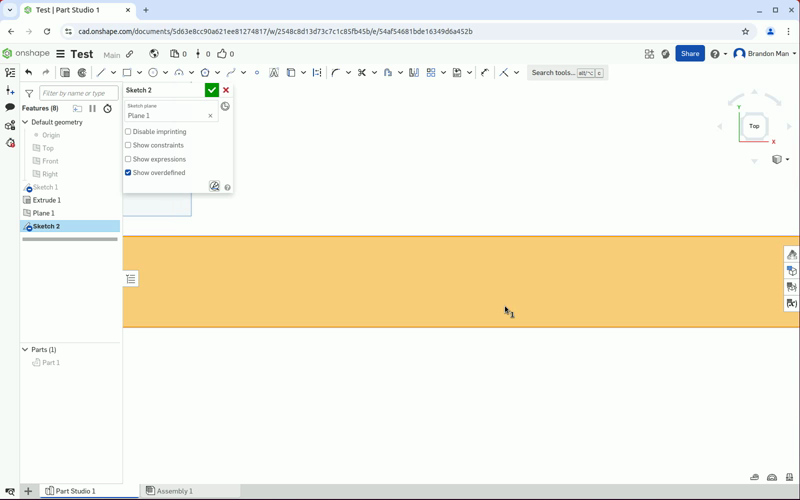
scroll(-6)
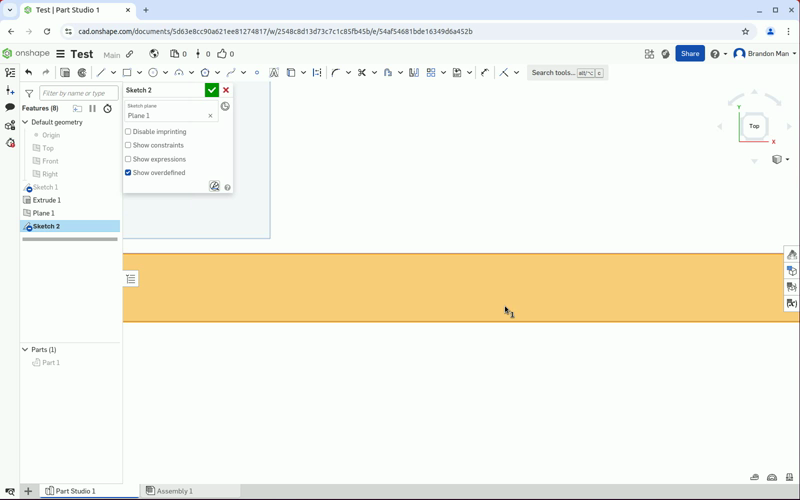
scroll(-6)
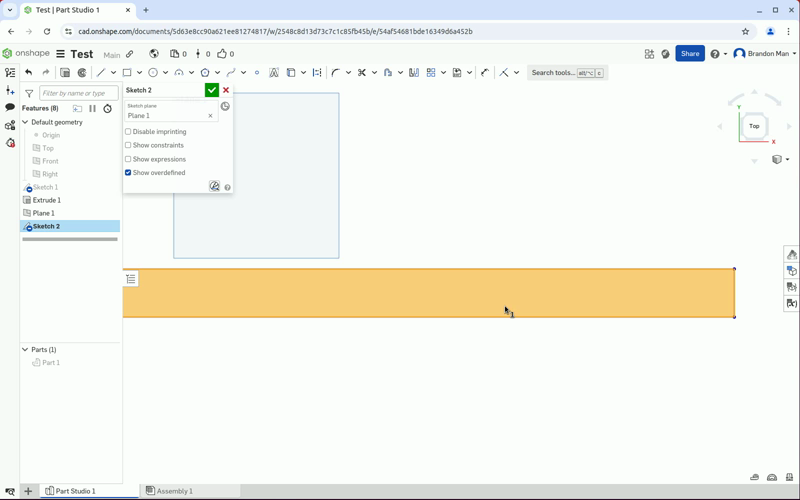
scroll(-6)
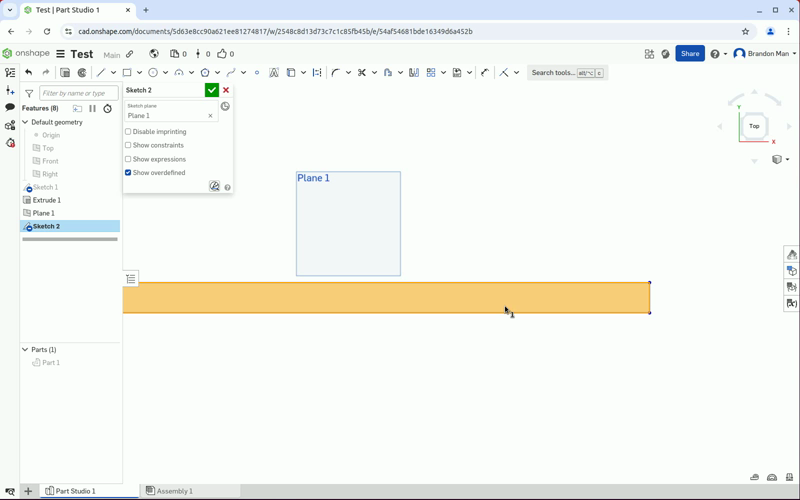
scroll(-6)
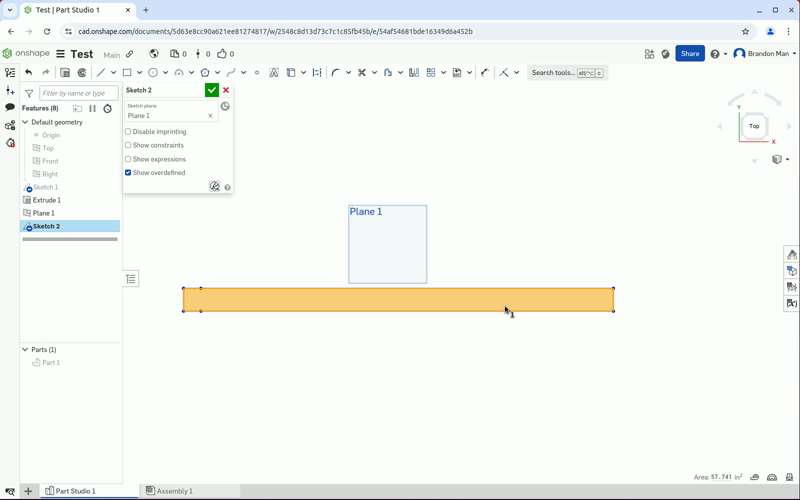
scroll(-6)
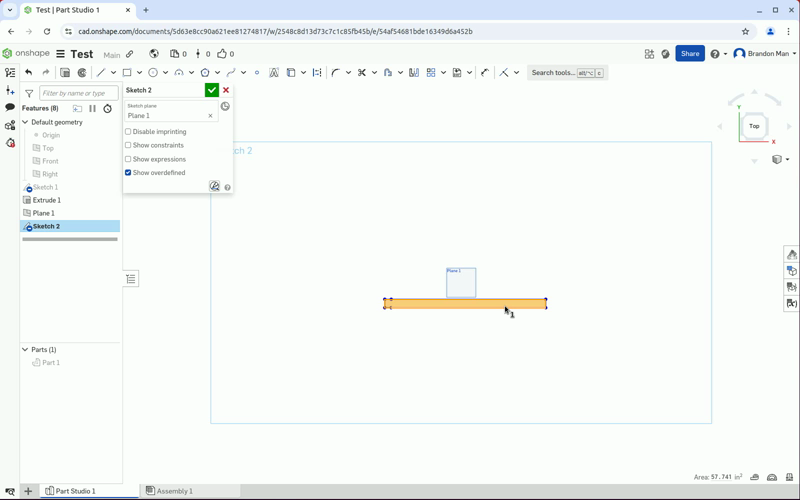
mouse_move(73, 352)
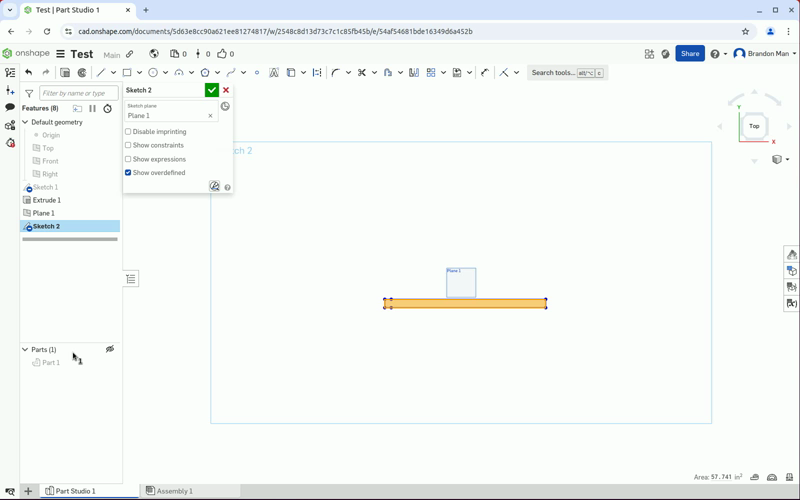
key(shift+y)
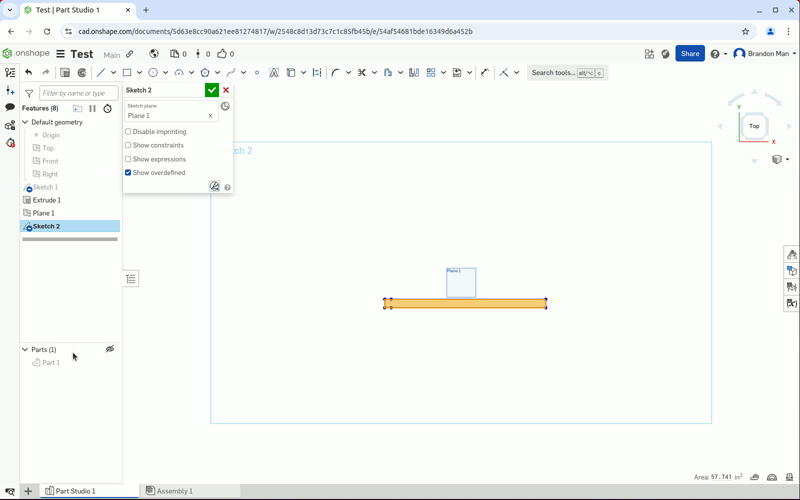
key(shift+e)
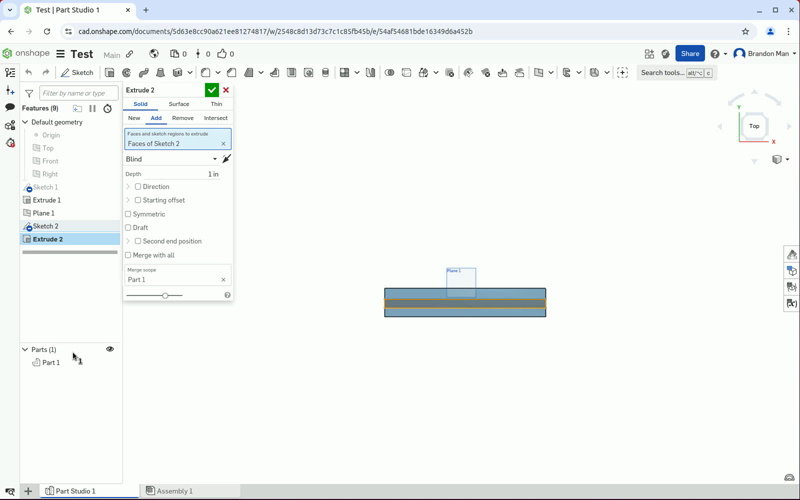
mouse_move(143, 106)
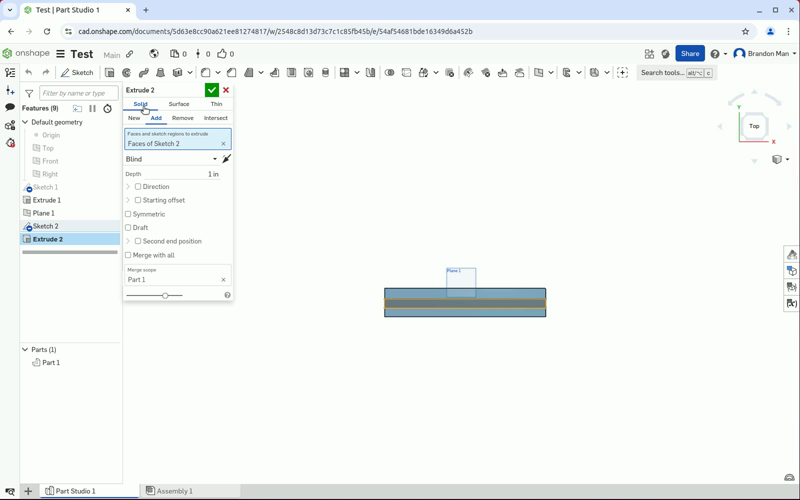
click(143, 106)
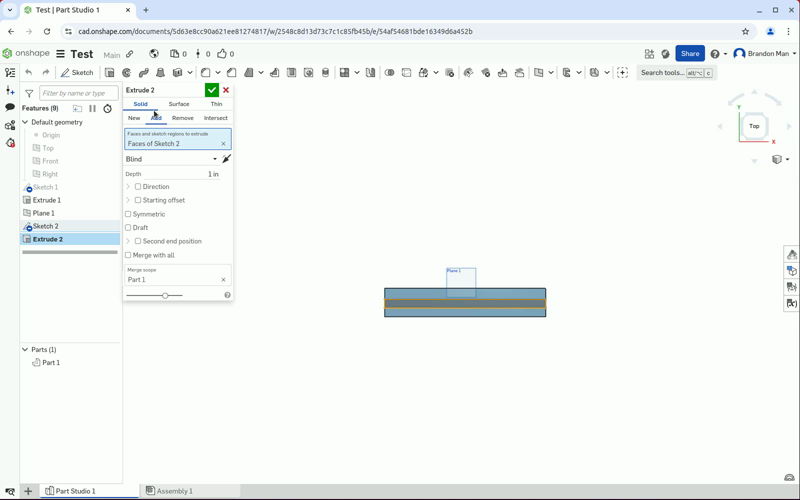
mouse_move(186, 120)
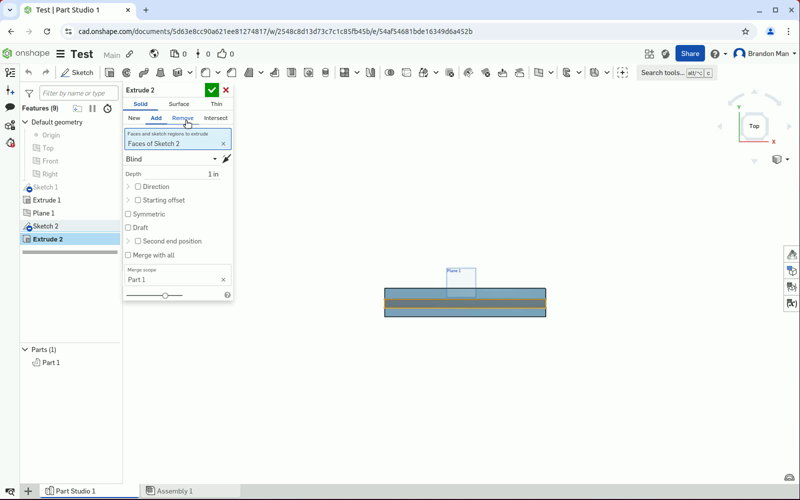
click(186, 120)
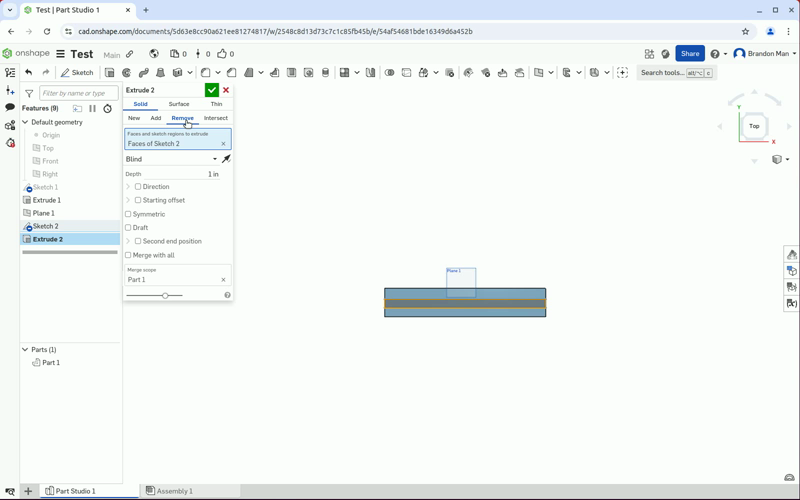
key(tab, 4)
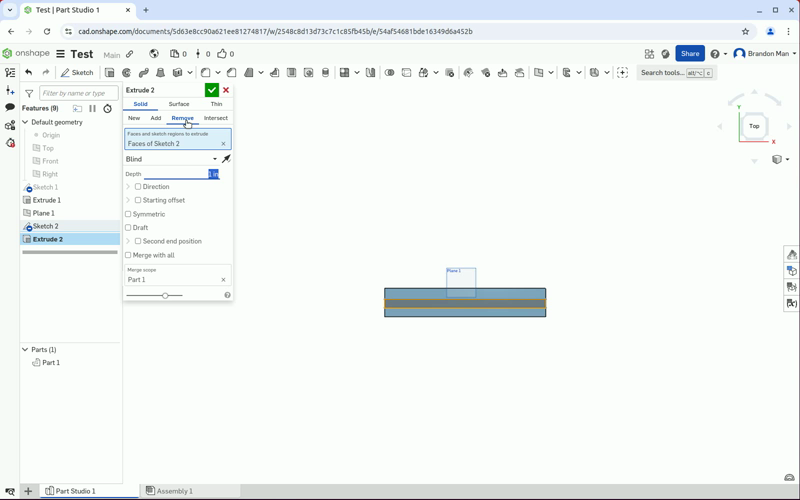
text(21.423)
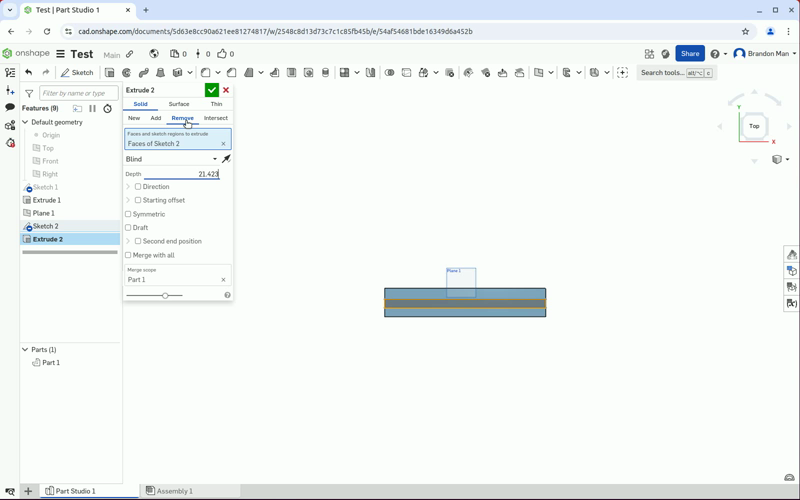
key(tab, 6)
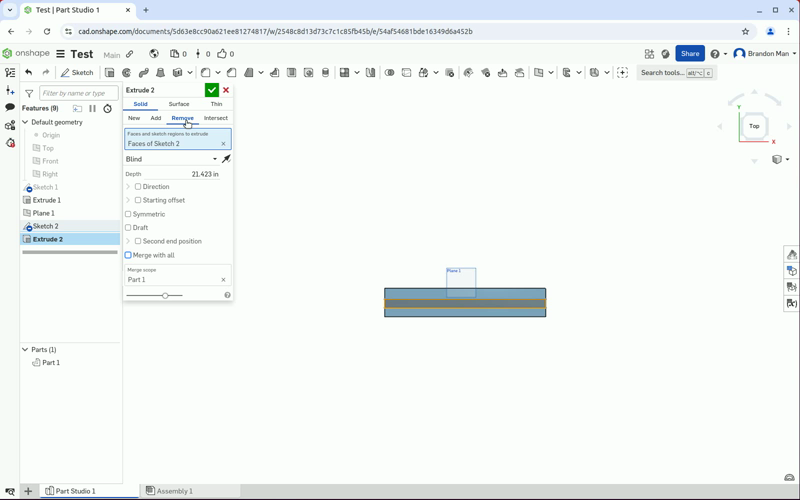
key(space)
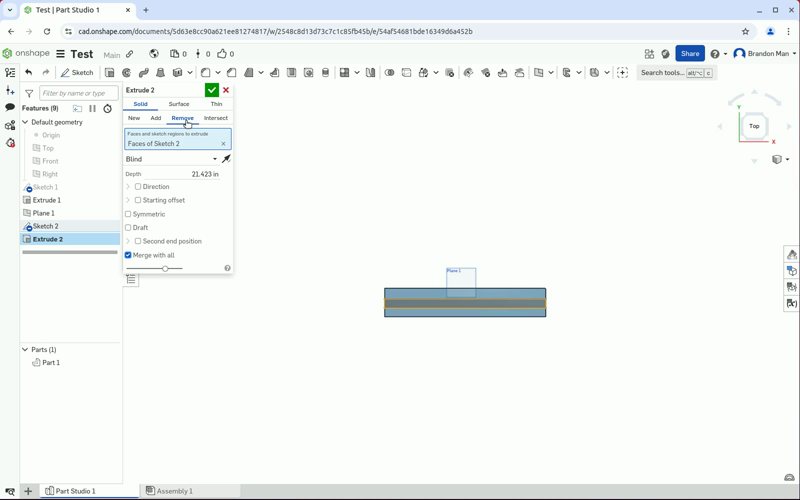
key(enter)
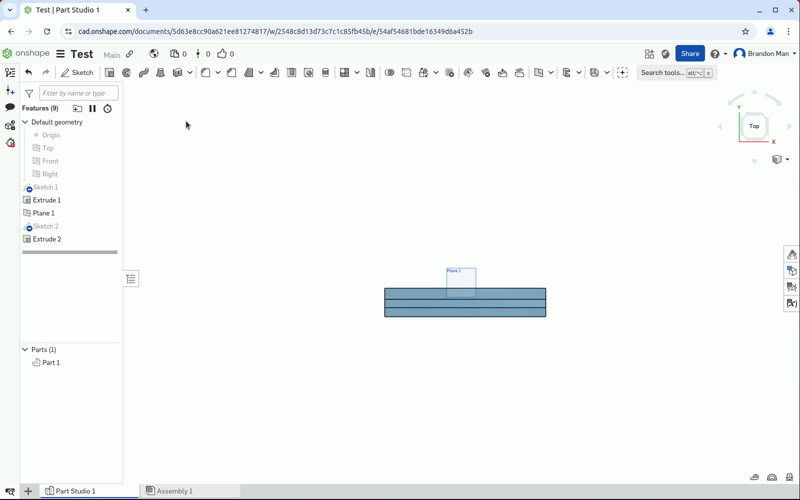
key(shift+h)
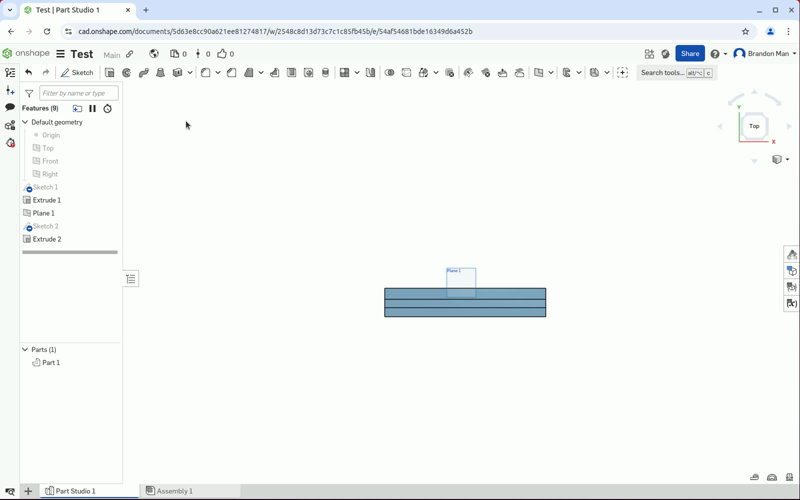
key(shift+h)
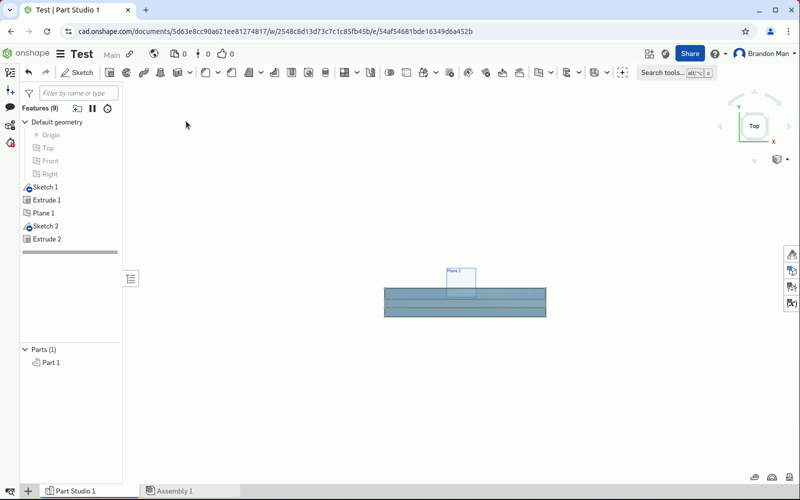
key(shift+7)
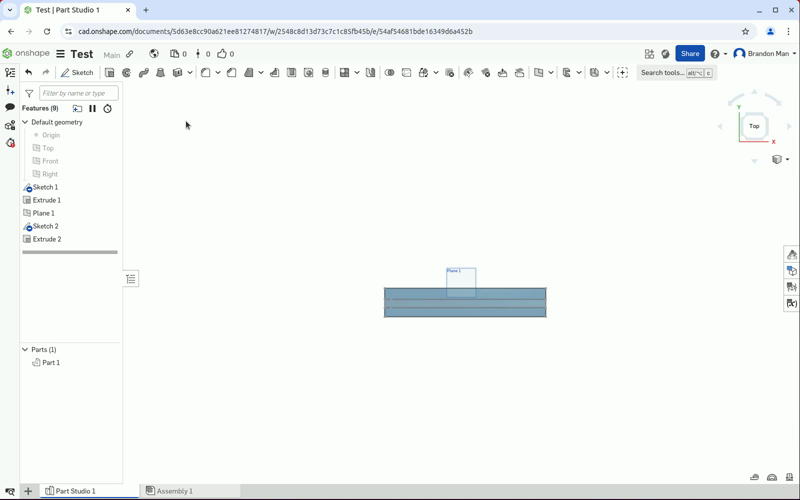
key(up, 3)
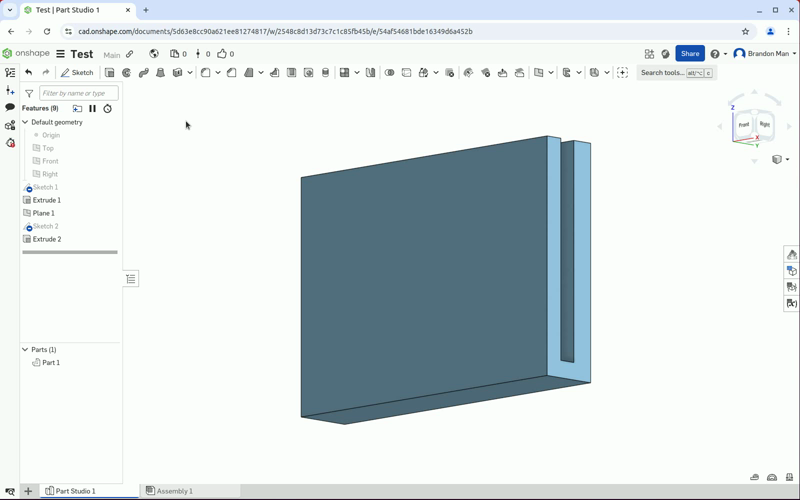
key(left, 3)
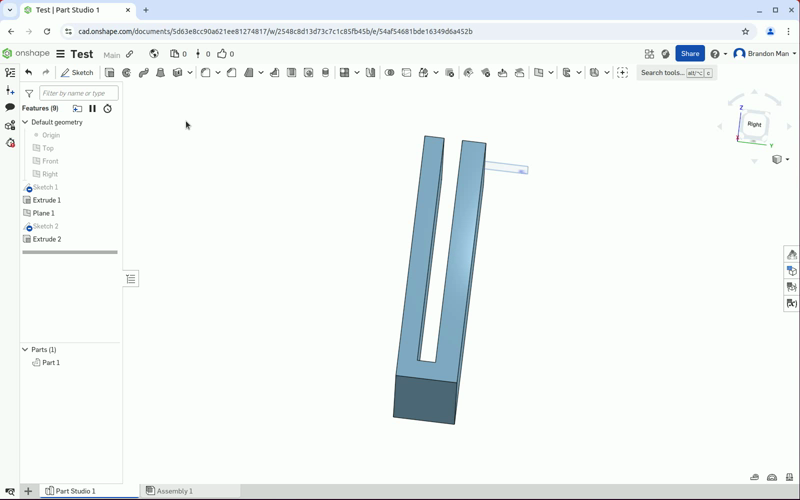
key(right, 3)
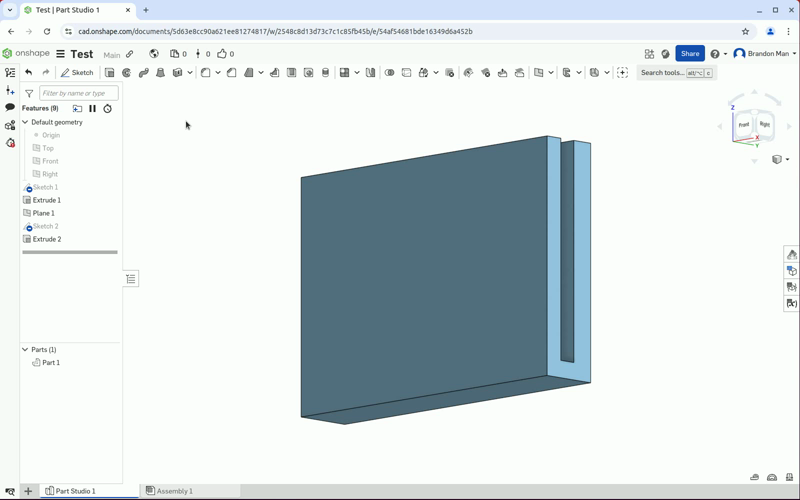
key(down, 3)
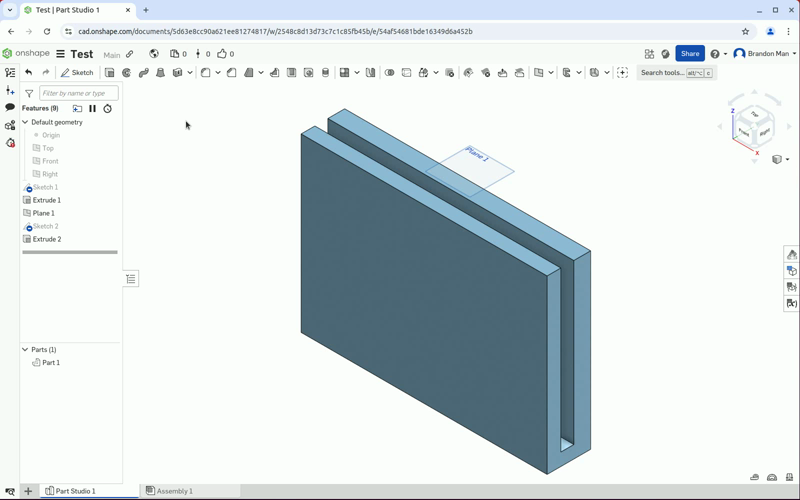
mouse_move(73, 189)
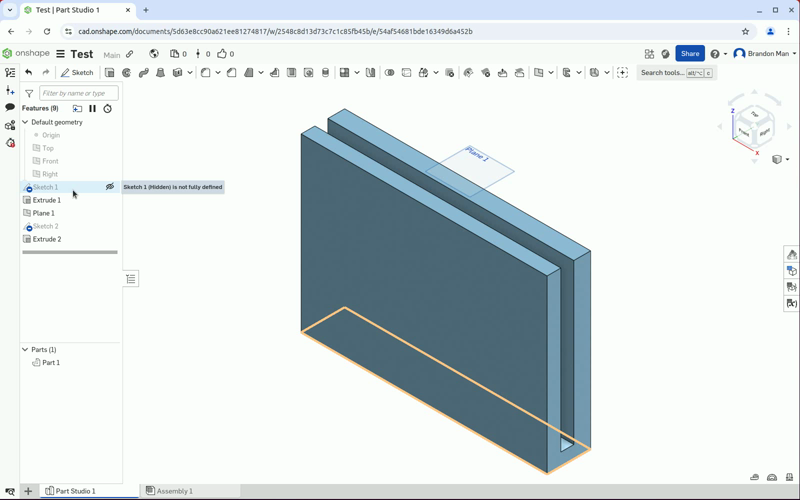
click(73, 189)